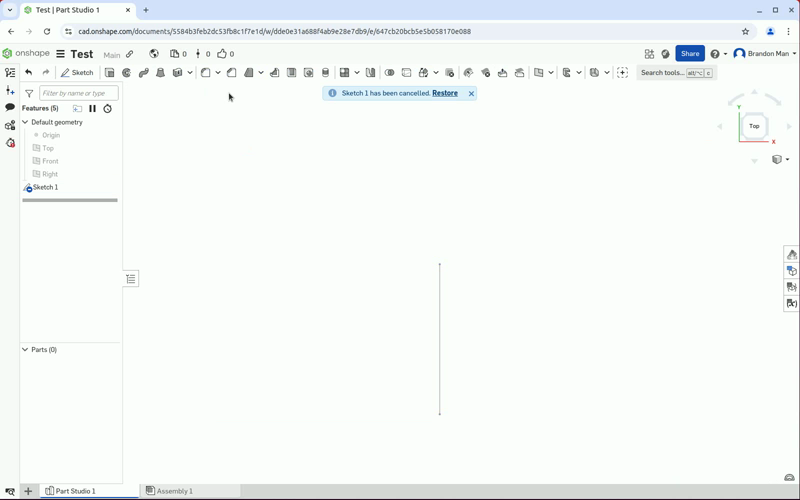
key(shift+h)
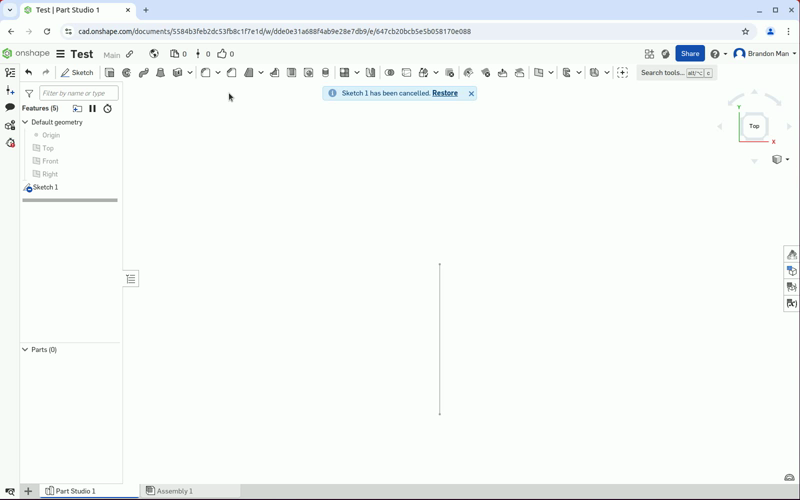
key(shift+s)
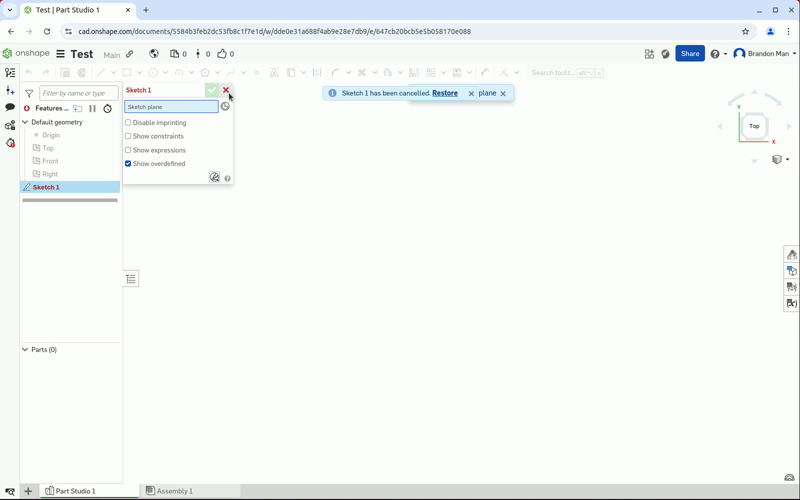
mouse_move(73, 150)
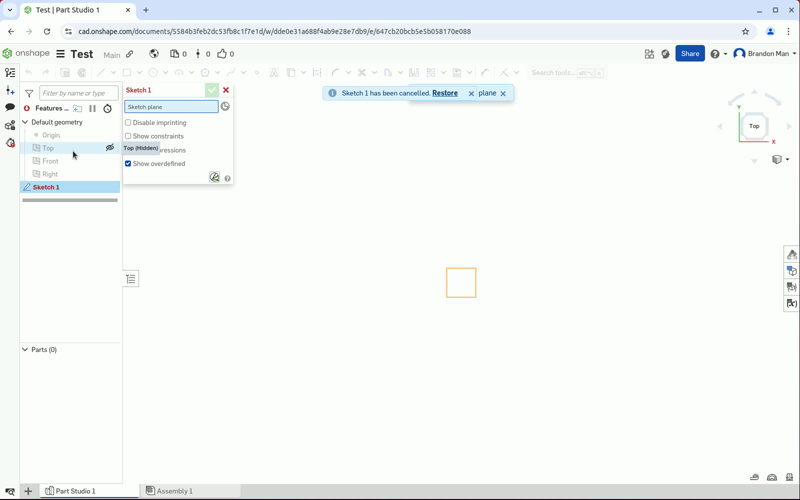
click(73, 150)
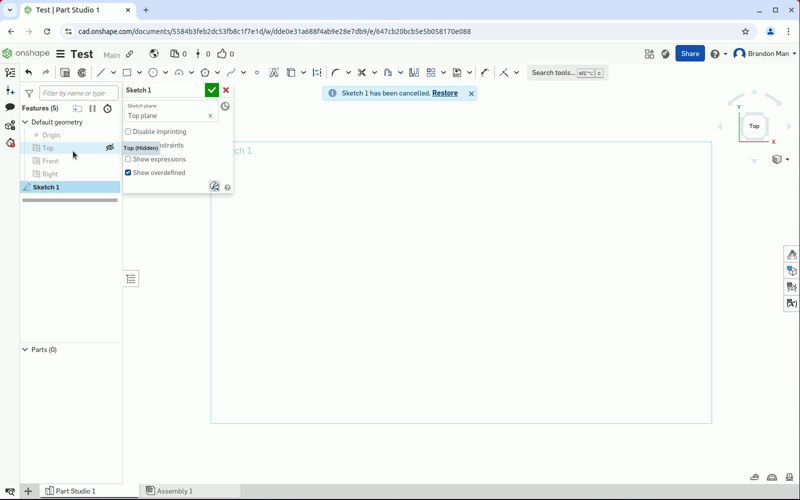
mouse_move(73, 352)
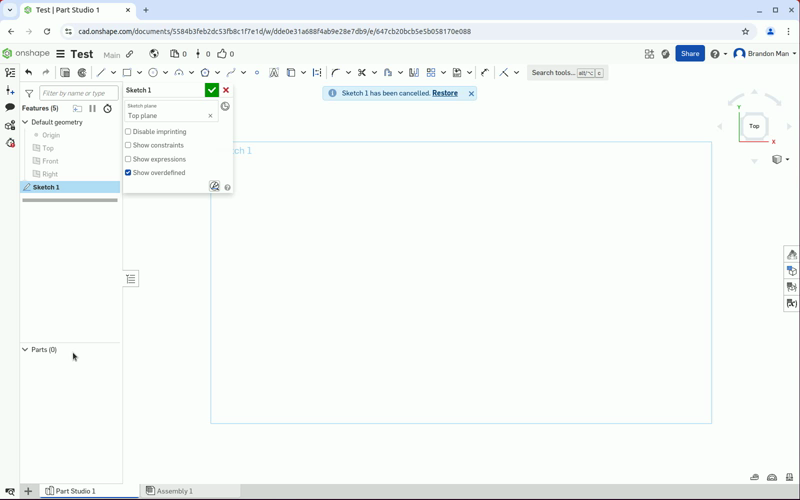
key(y)
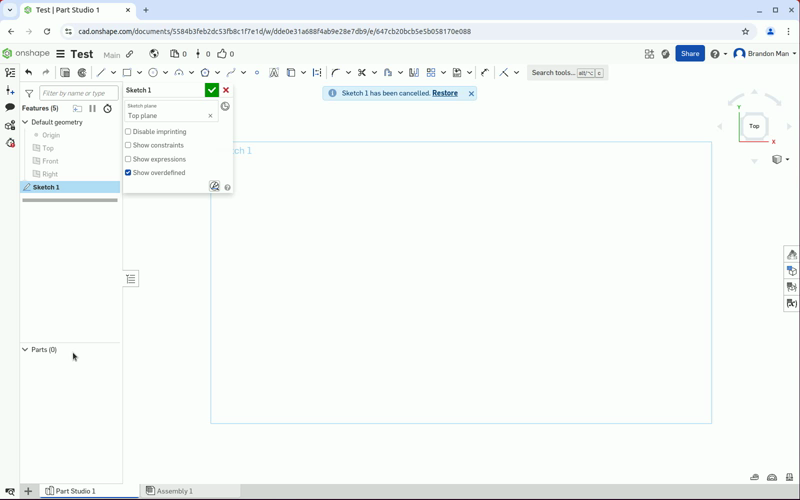
key(c)
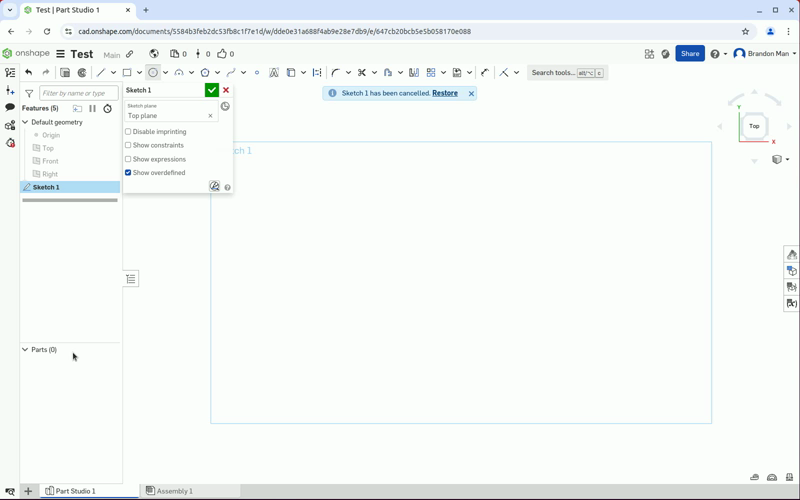
key_down(shift)
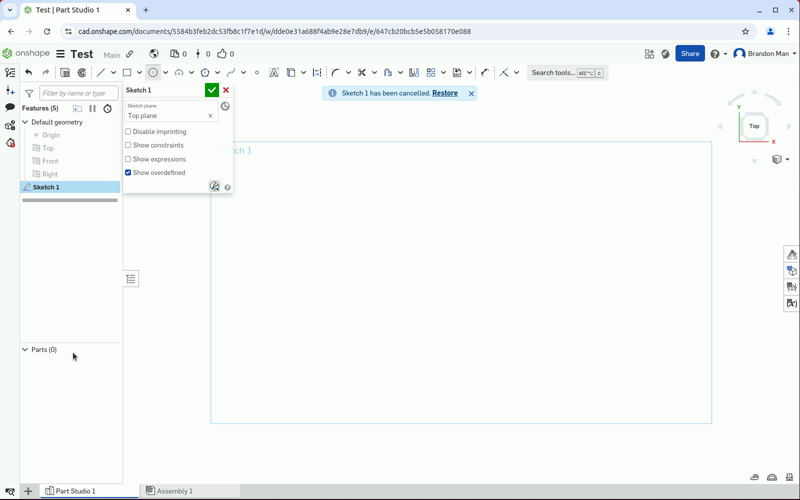
mouse_move(461, 282)
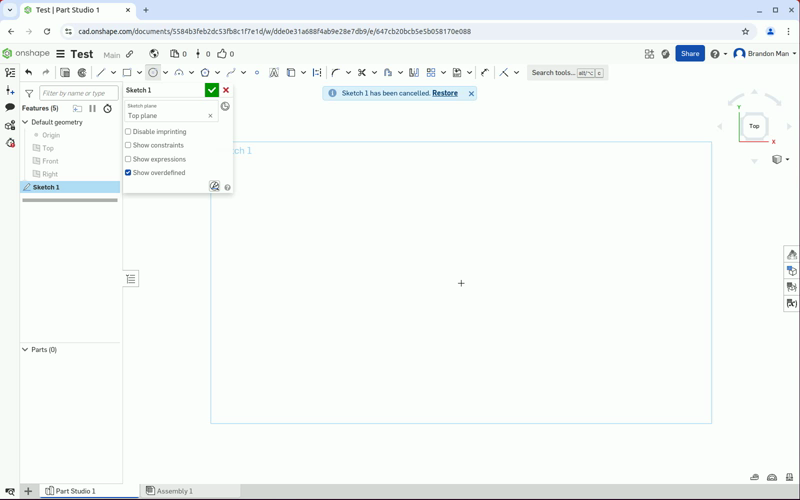
click(461, 282)
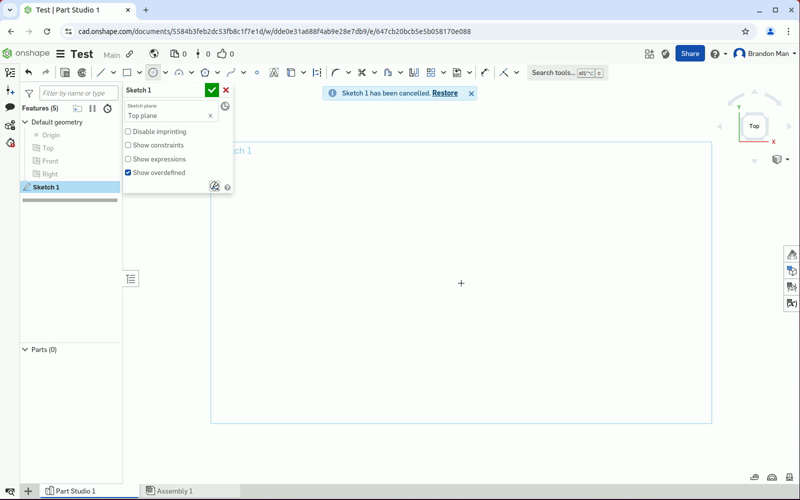
key_up(shift)
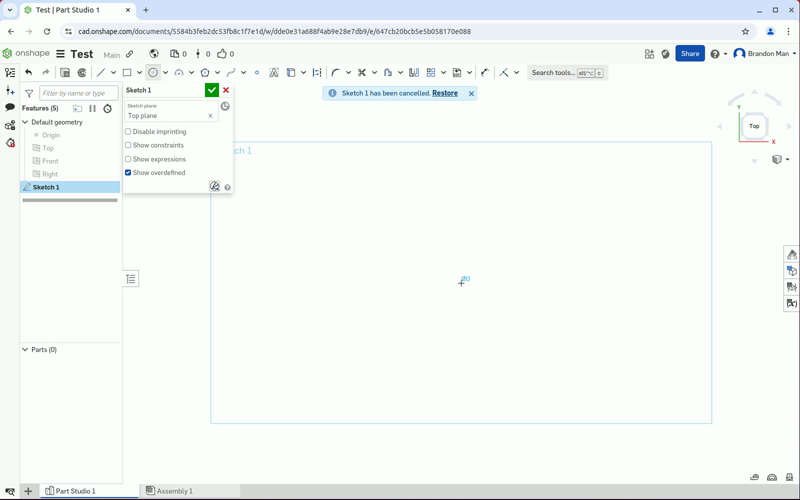
mouse_move(497, 282)
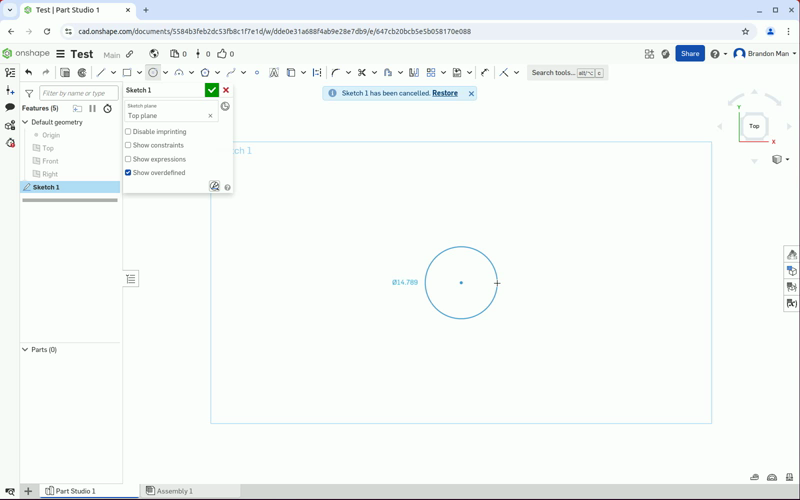
click(497, 282)
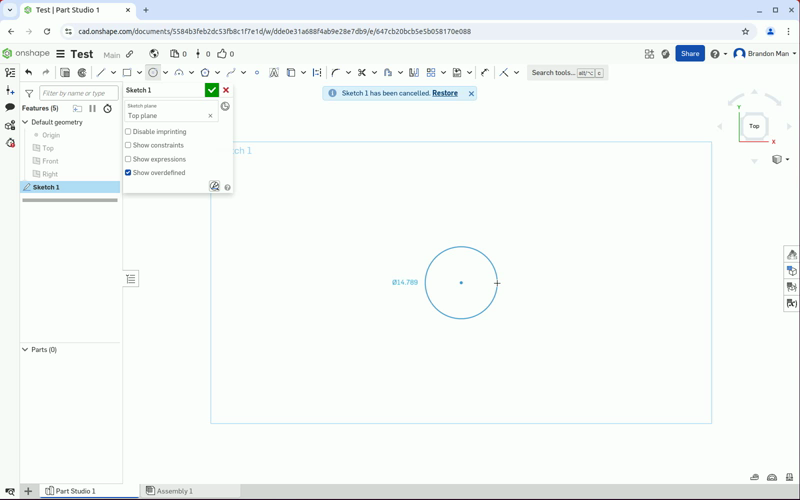
key(esc)
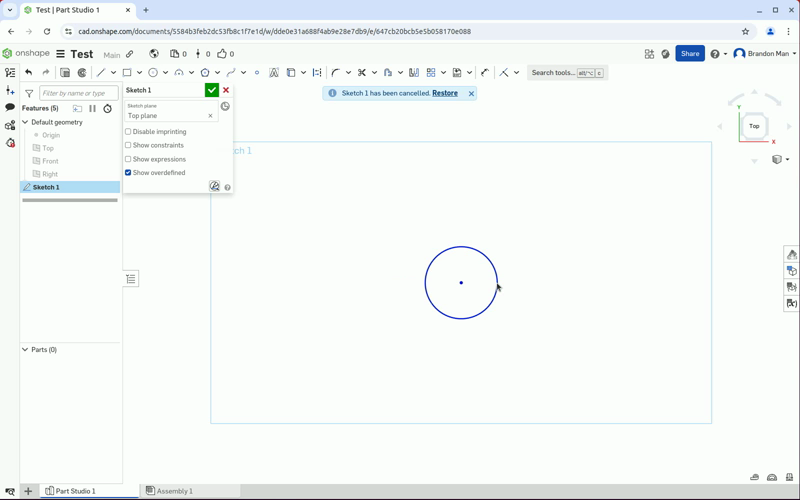
key(c)
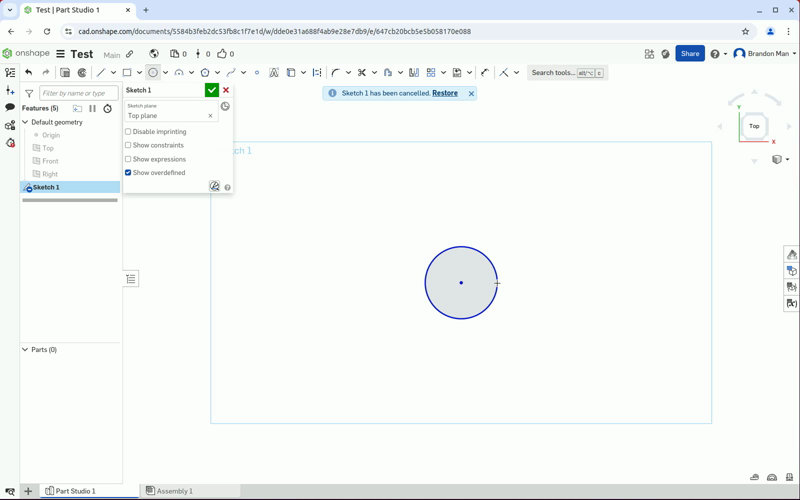
key_down(shift)
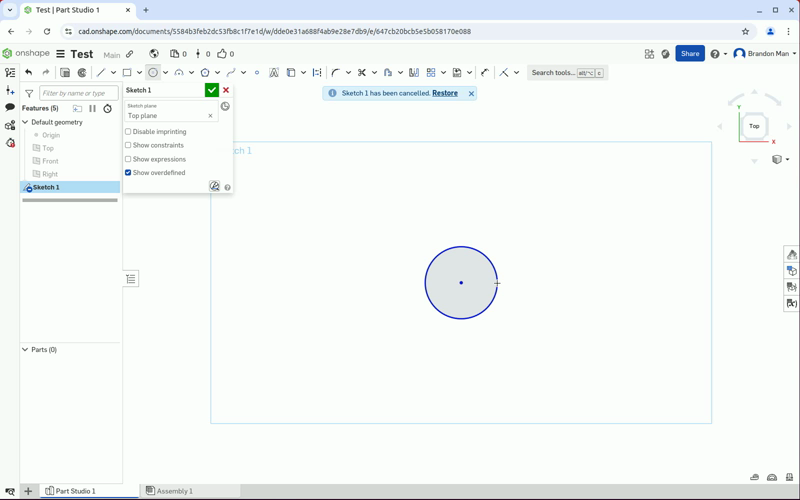
mouse_move(461, 282)
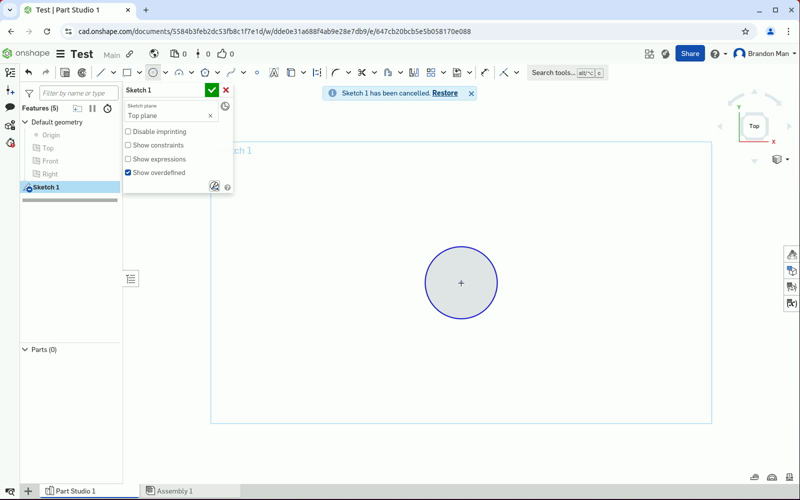
click(461, 282)
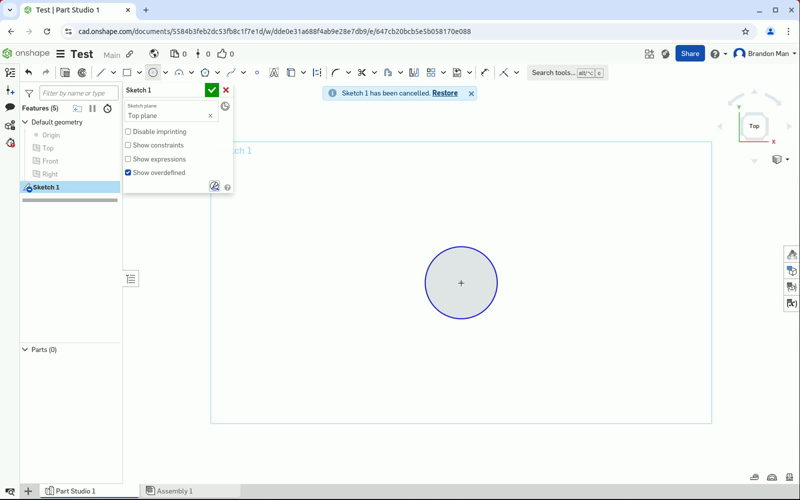
key_up(shift)
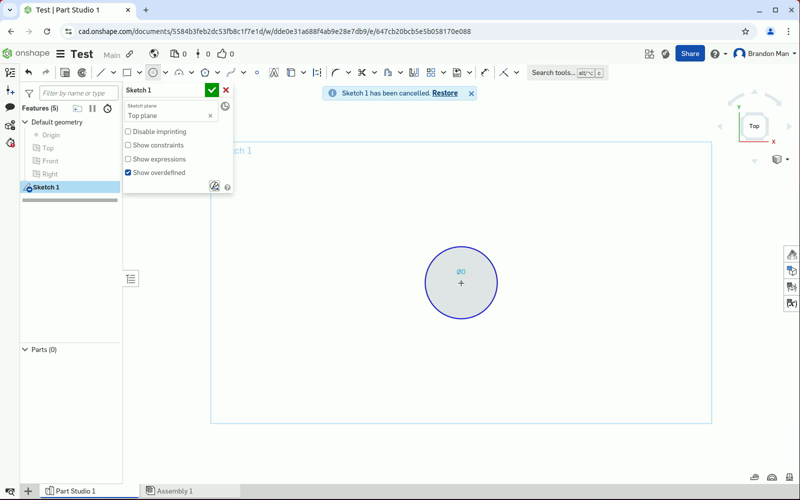
mouse_move(470, 282)
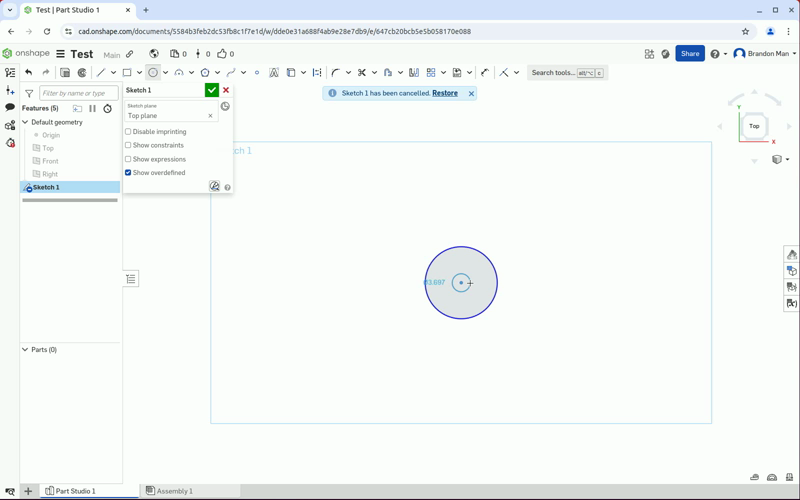
click(470, 282)
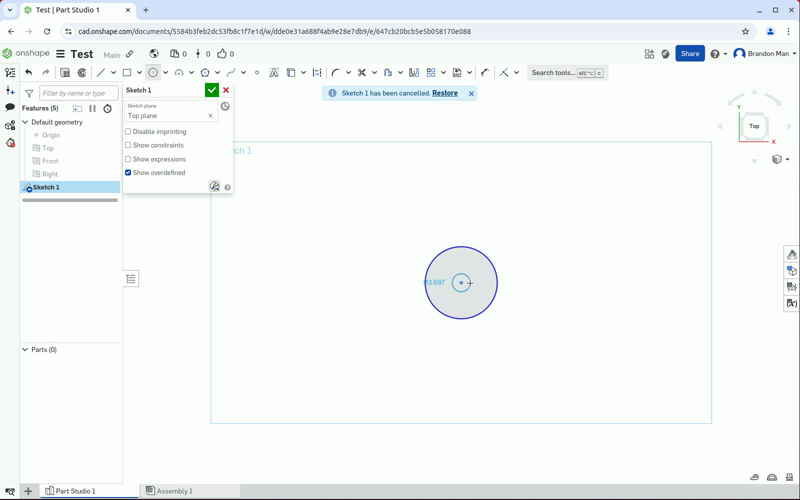
key(esc)
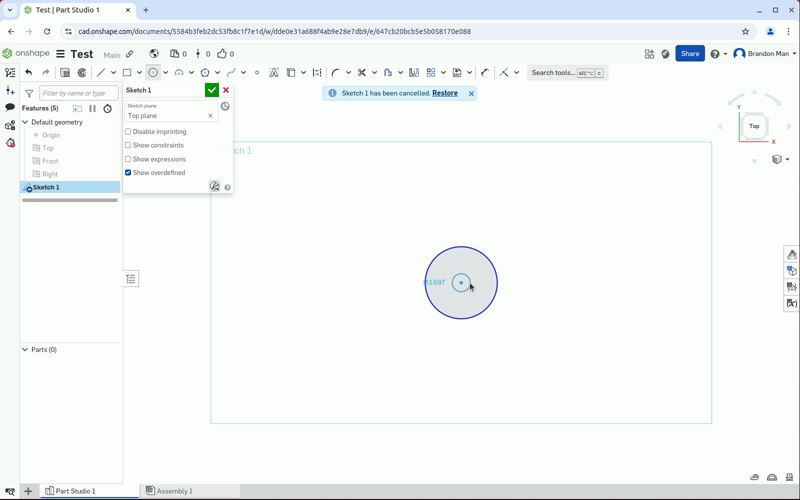
mouse_move(441, 304)
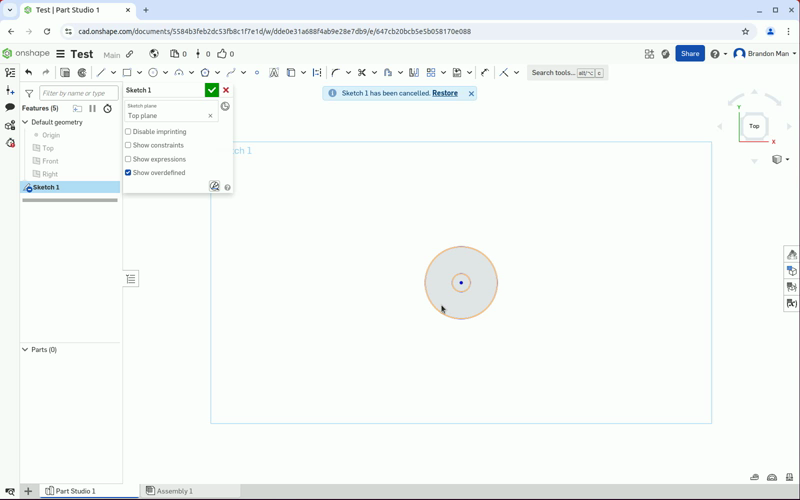
click(441, 304)
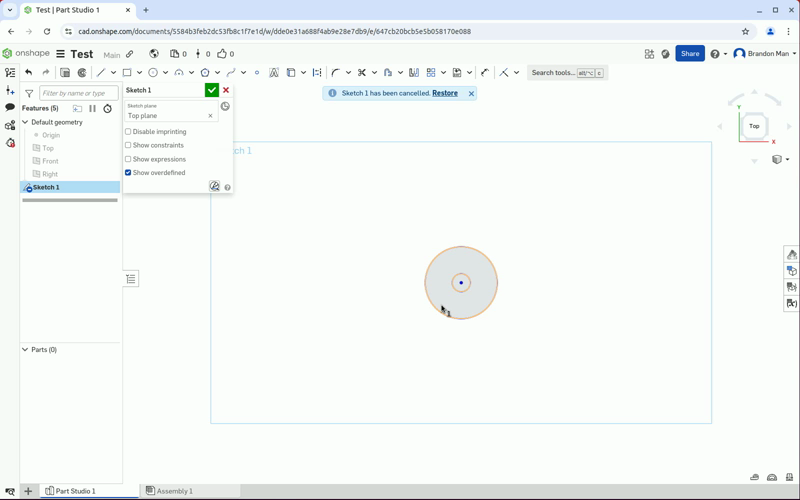
mouse_move(73, 352)
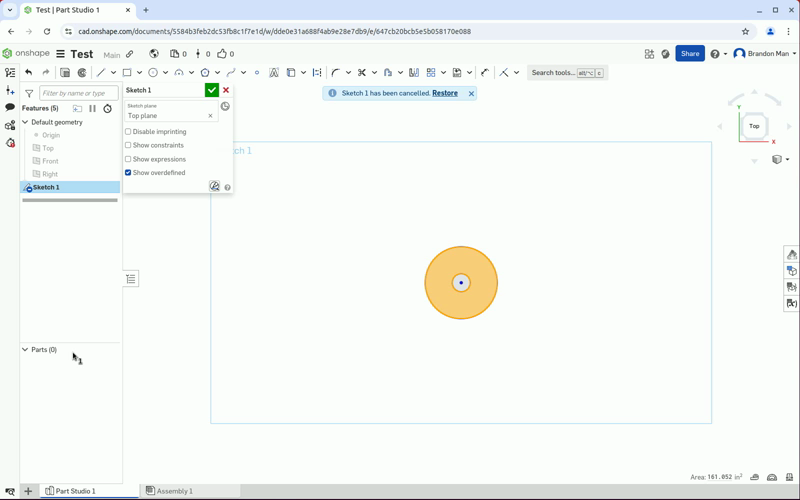
key(shift+y)
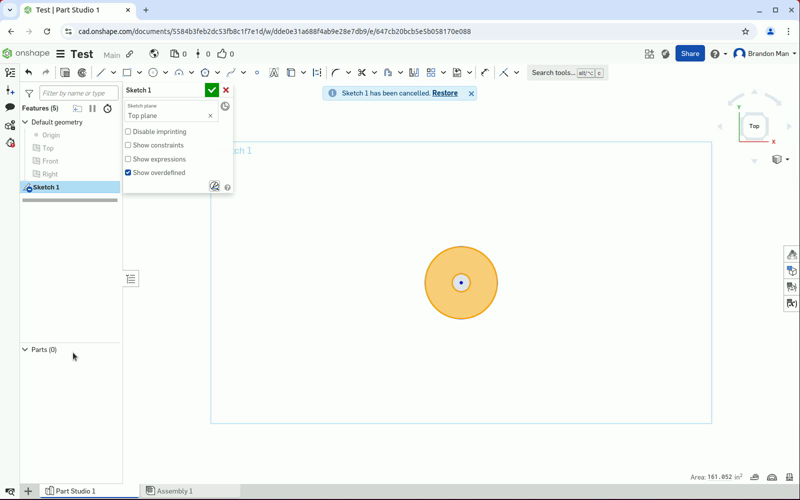
key(shift+e)
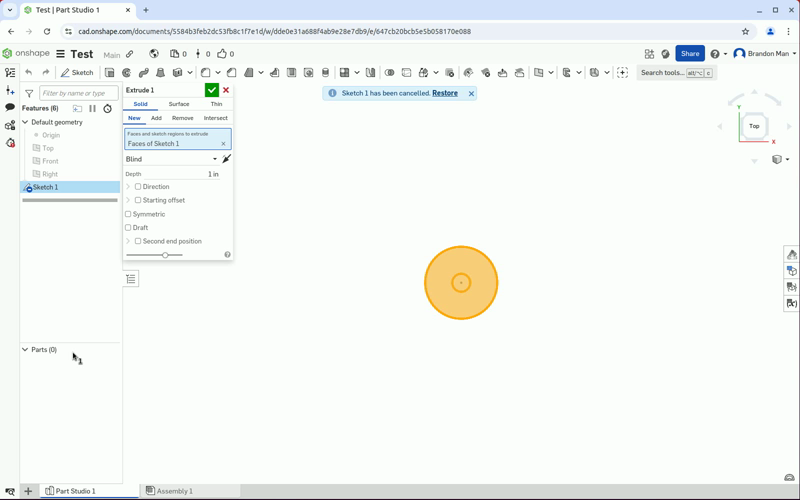
mouse_move(143, 106)
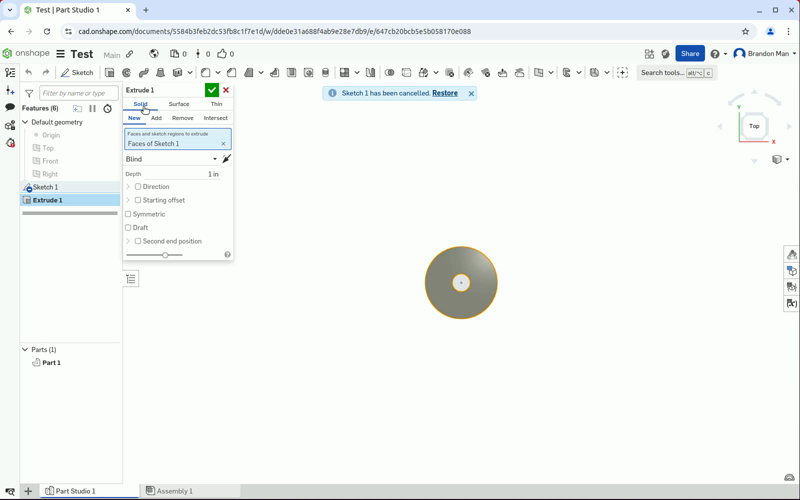
click(143, 106)
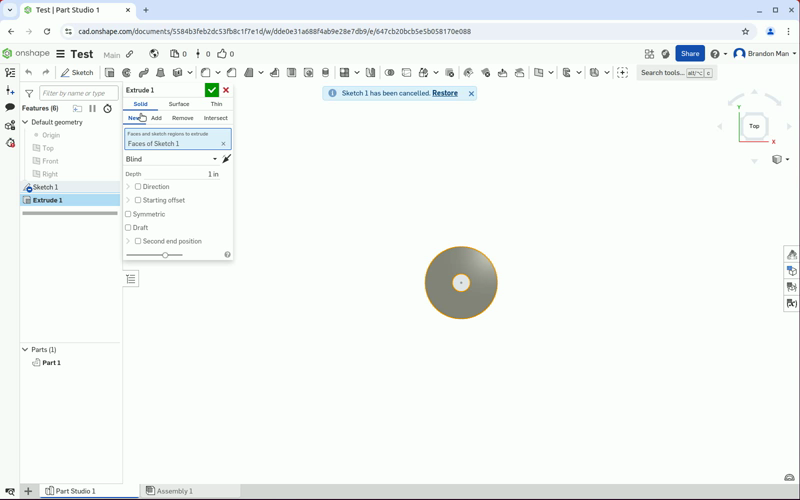
mouse_move(137, 120)
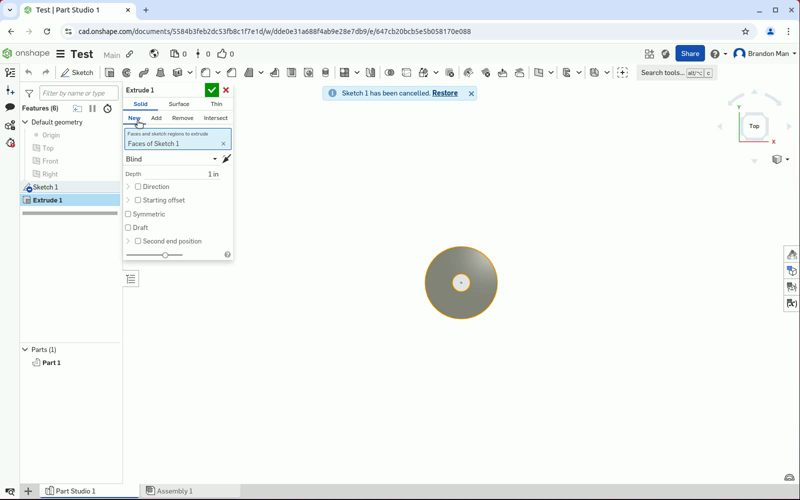
click(137, 120)
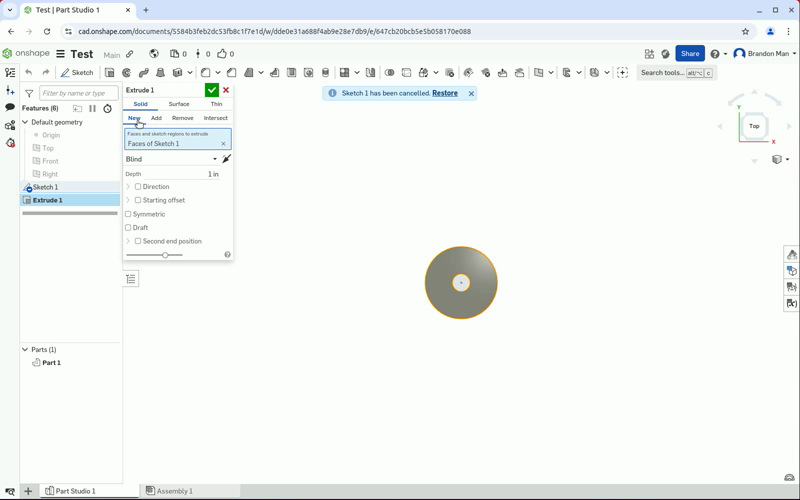
key(tab, 4)
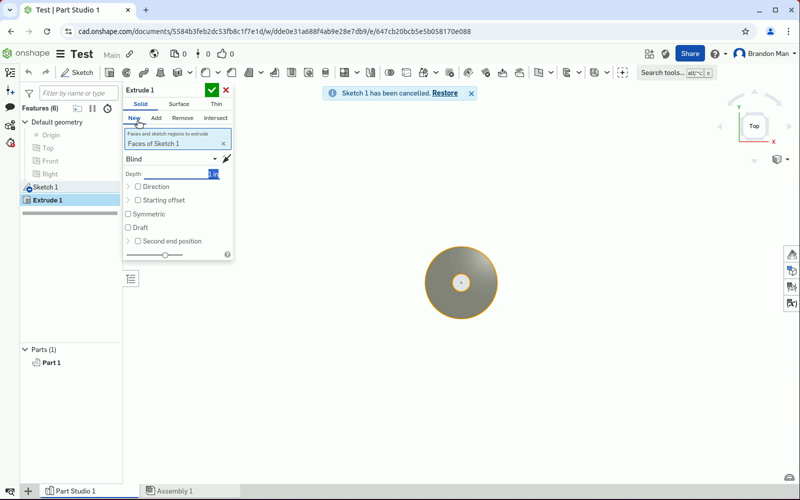
text(0.481)
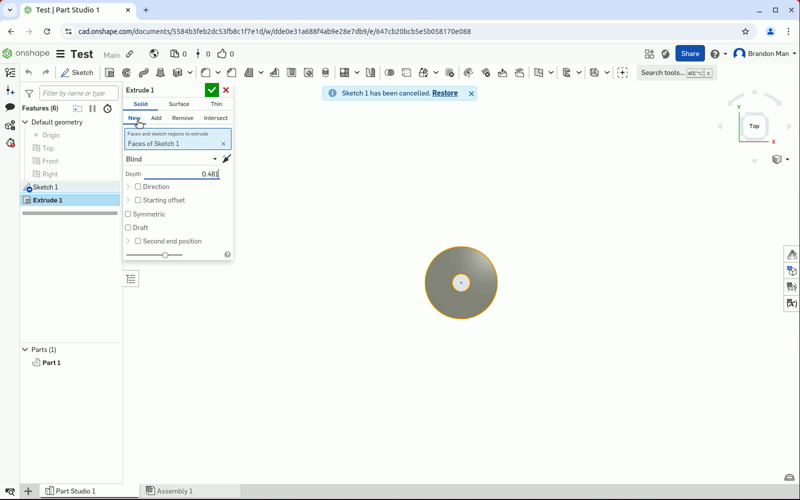
key(enter)
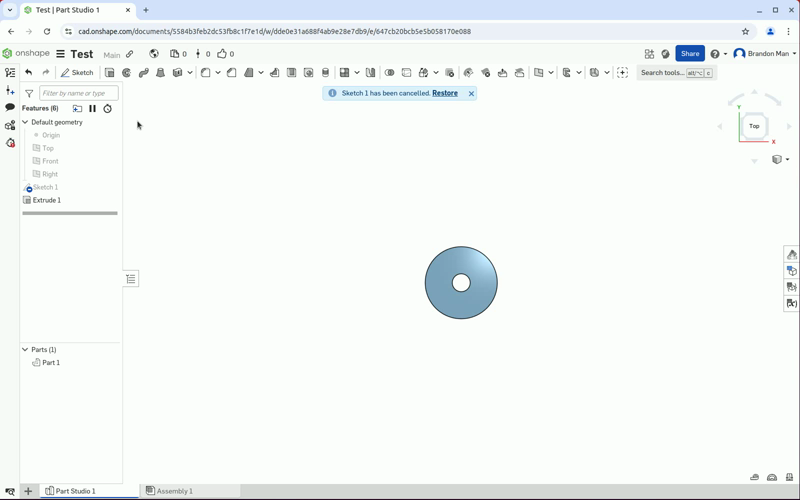
key(shift+h)
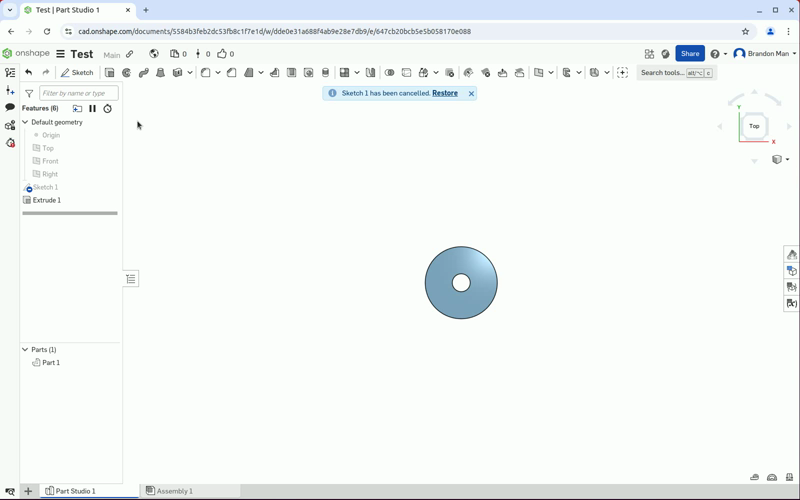
key(shift+h)
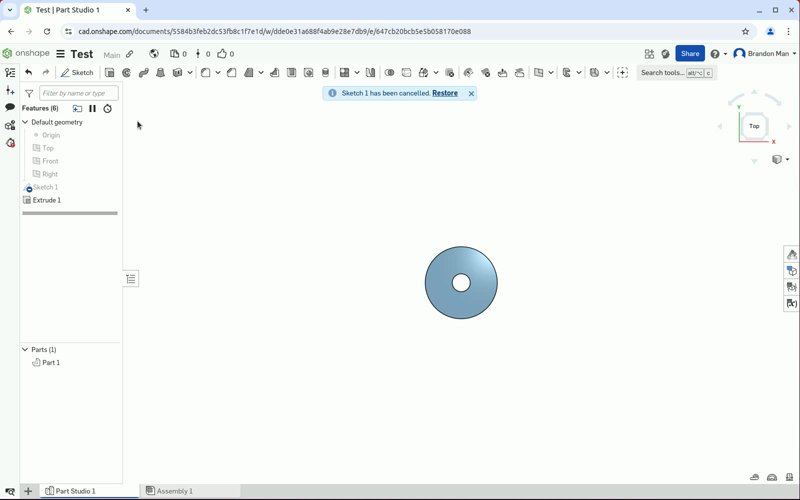
mouse_move(73, 189)
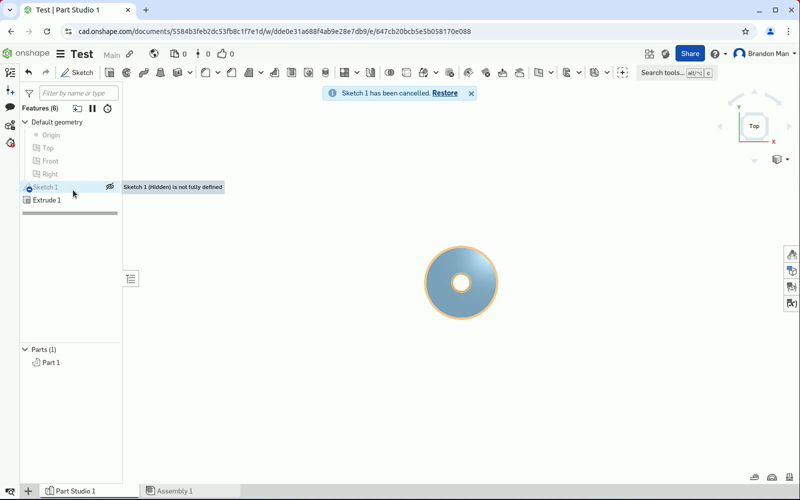
click(73, 189)
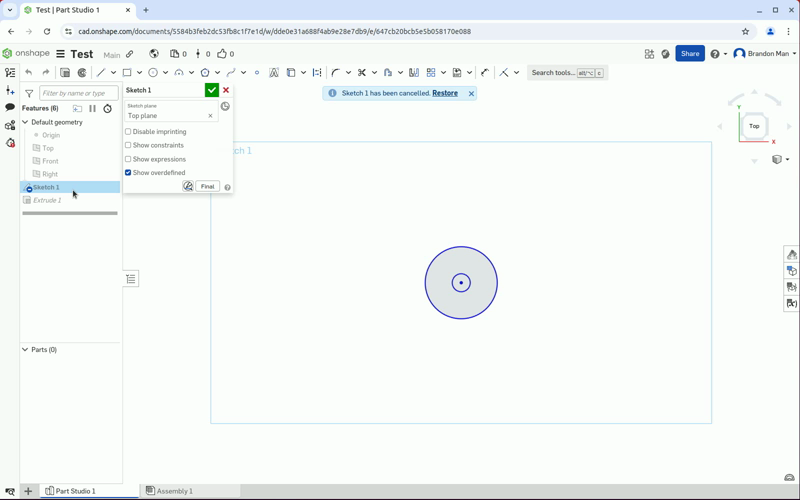
mouse_move(229, 92)
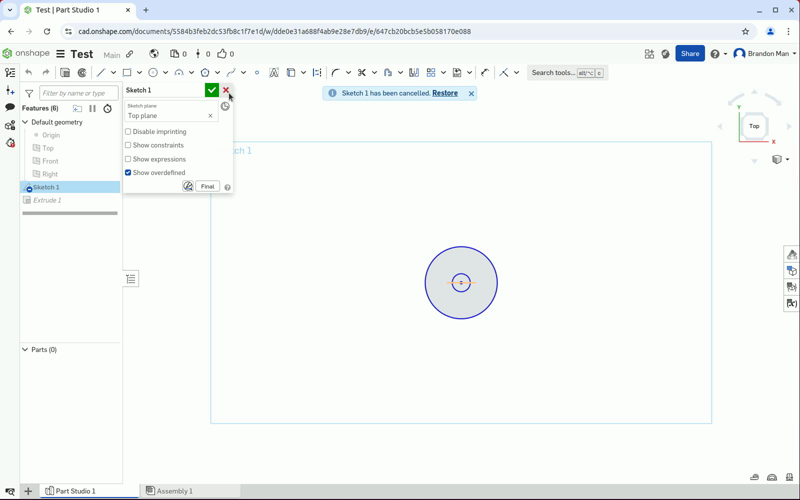
click(229, 92)
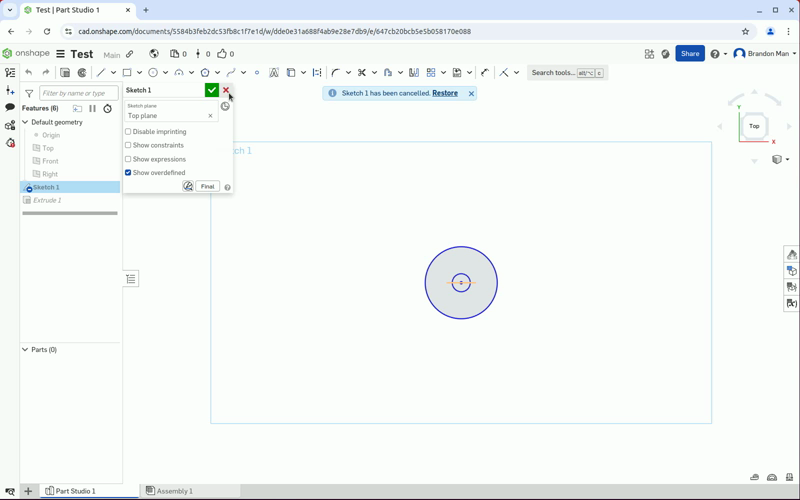
key(shift+s)
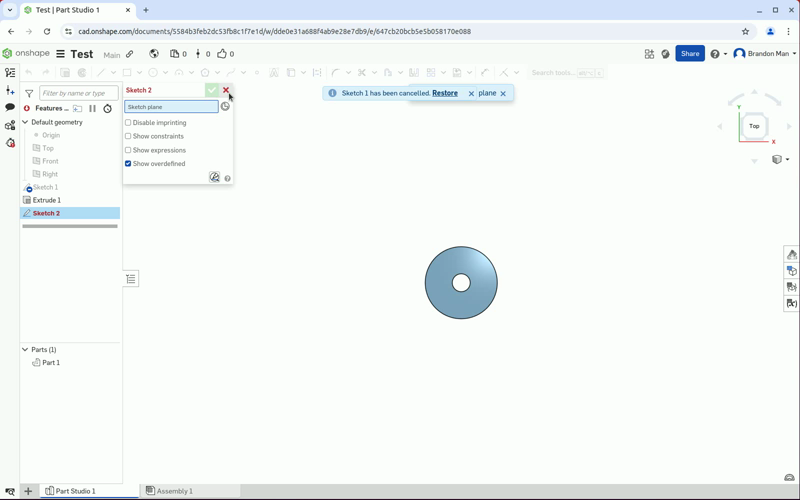
mouse_move(73, 150)
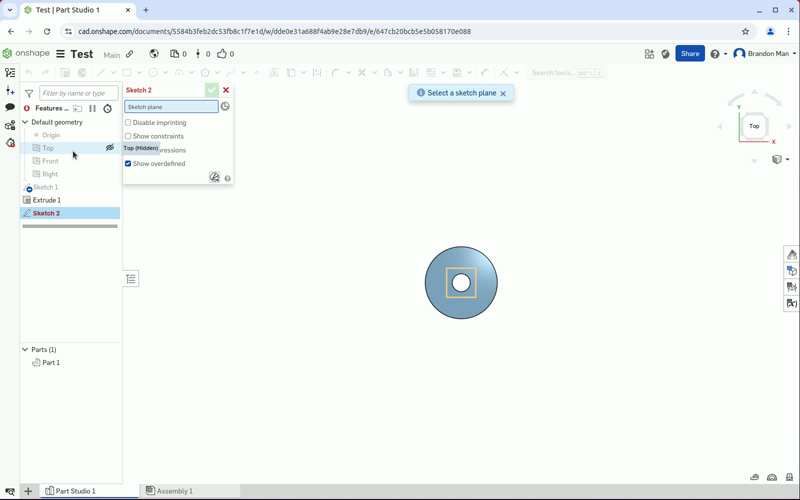
click(73, 150)
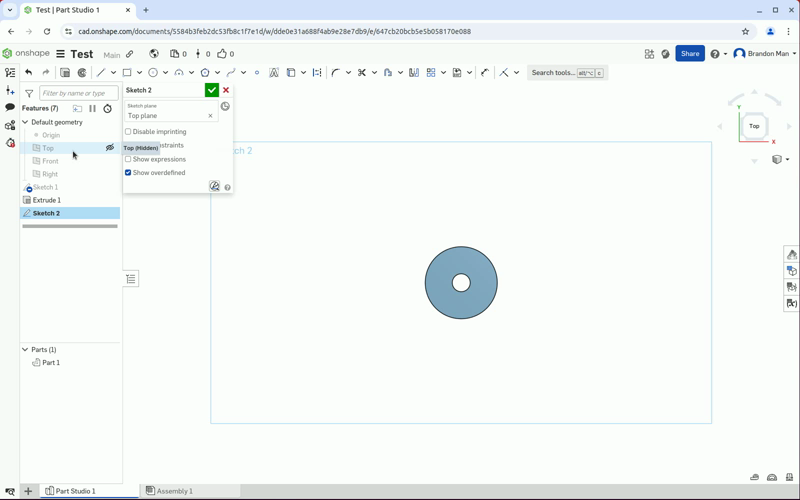
mouse_move(73, 352)
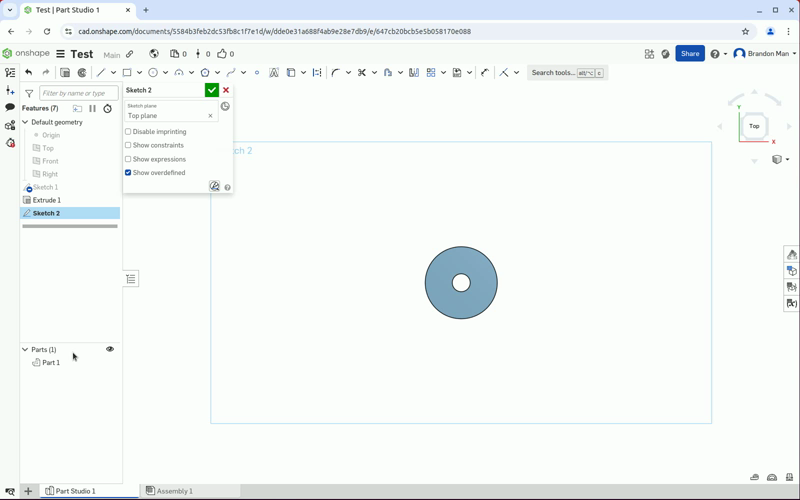
key(y)
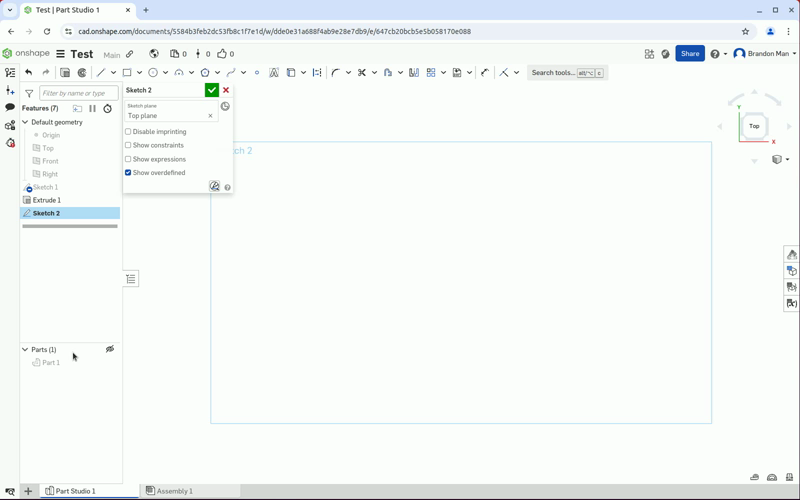
key(c)
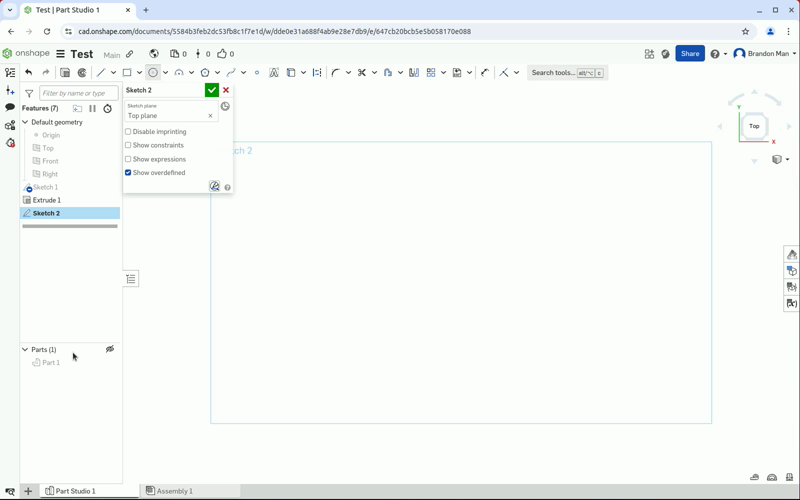
key_down(shift)
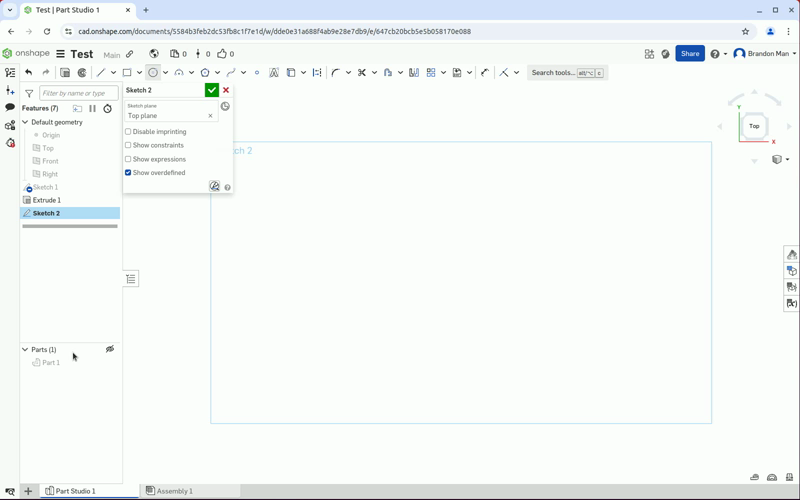
mouse_move(461, 282)
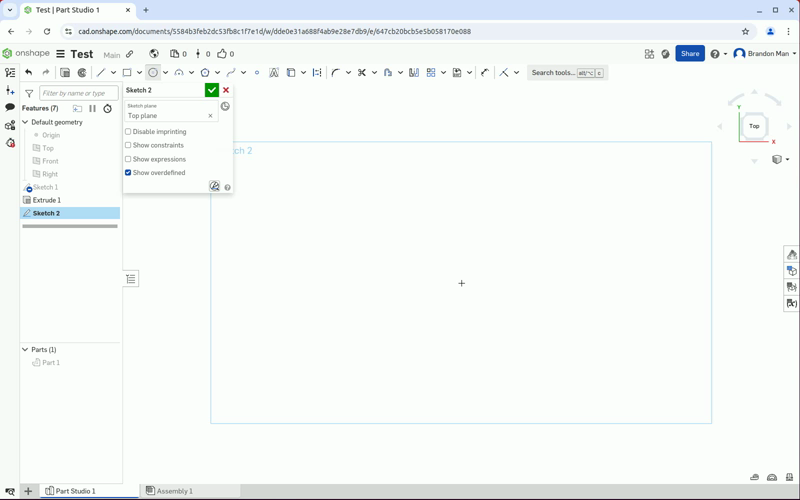
click(461, 282)
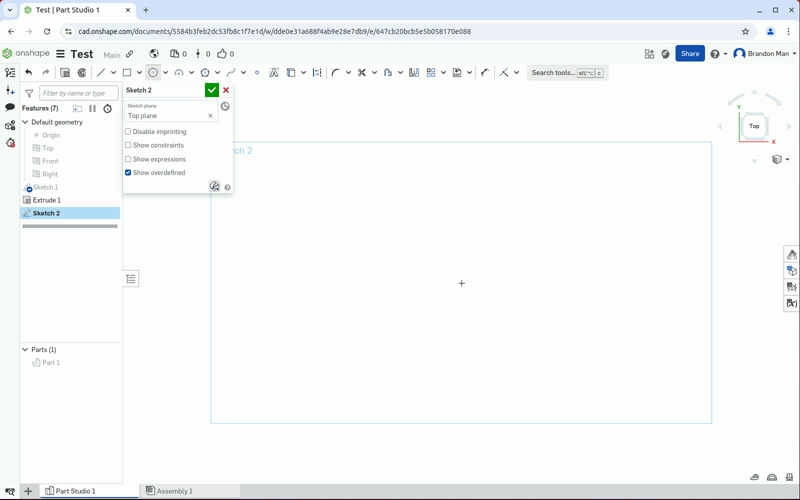
key_up(shift)
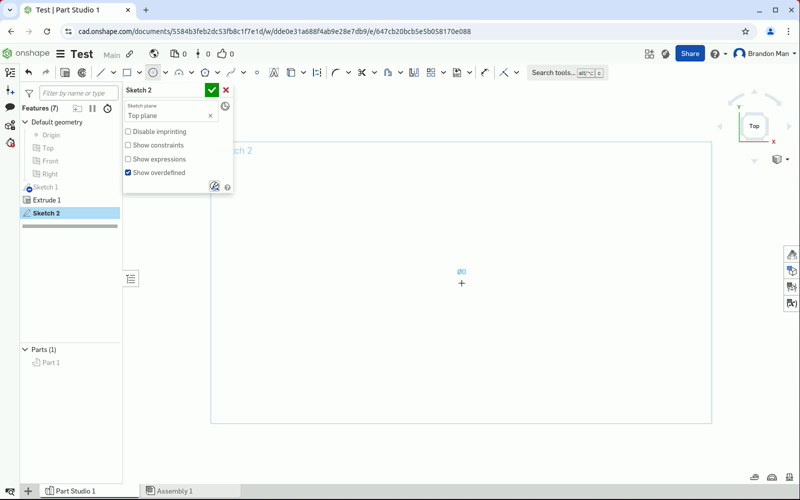
mouse_move(500, 282)
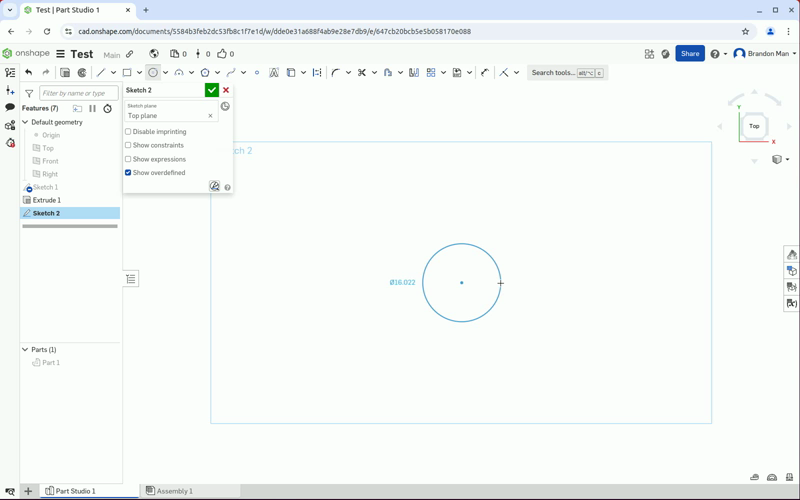
click(500, 282)
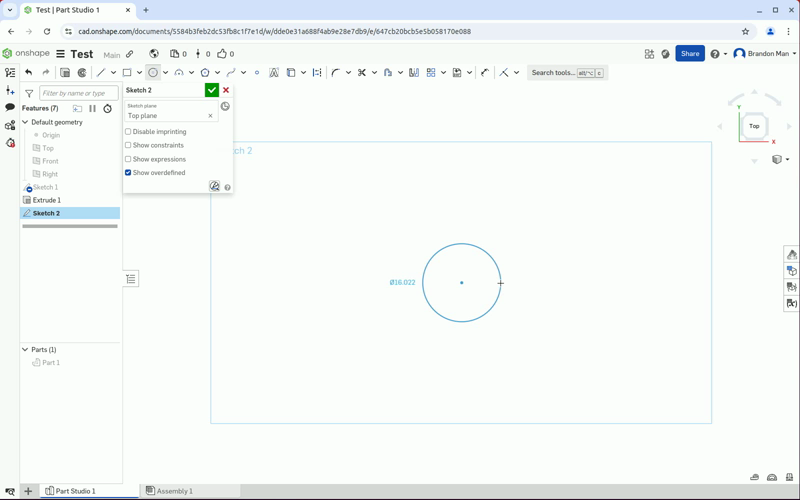
key(esc)
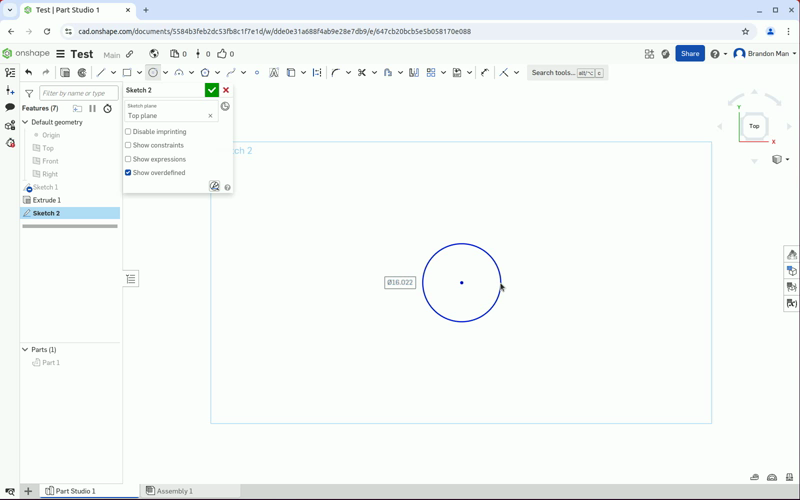
key(c)
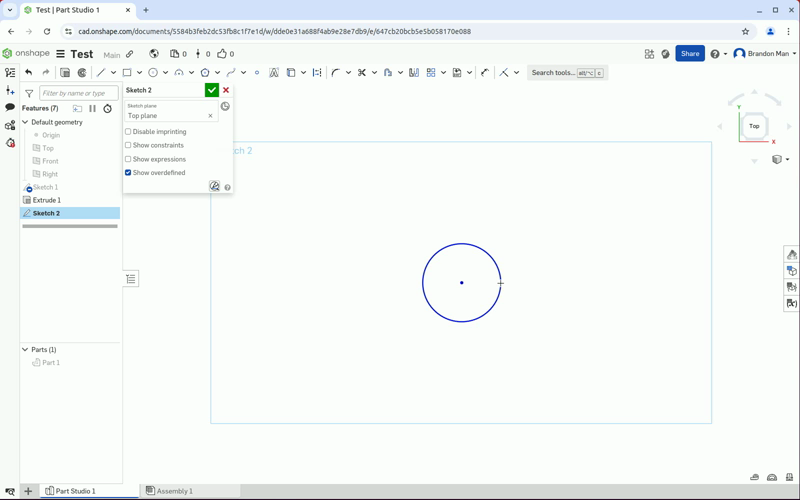
key_down(shift)
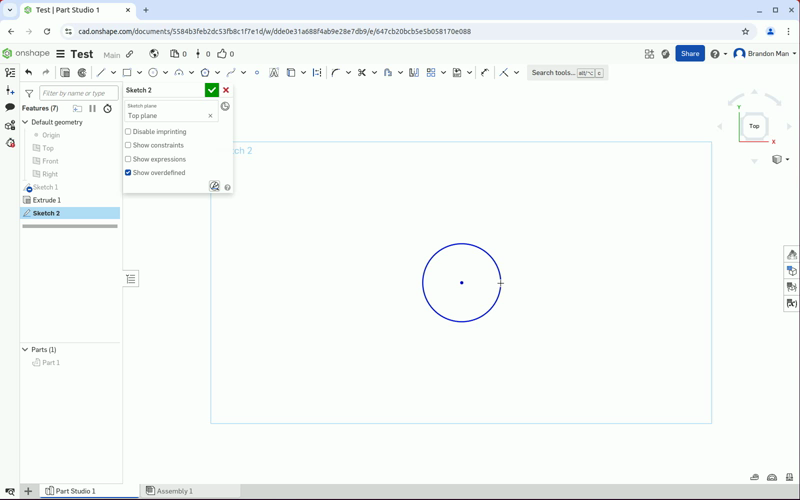
mouse_move(461, 282)
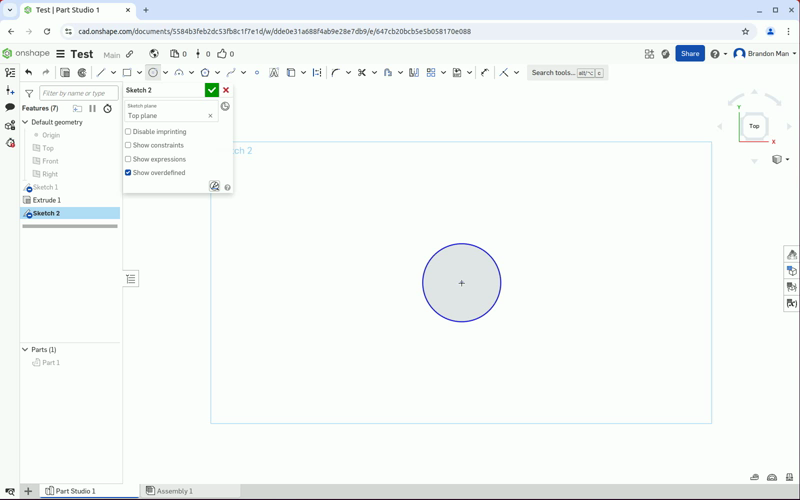
click(461, 282)
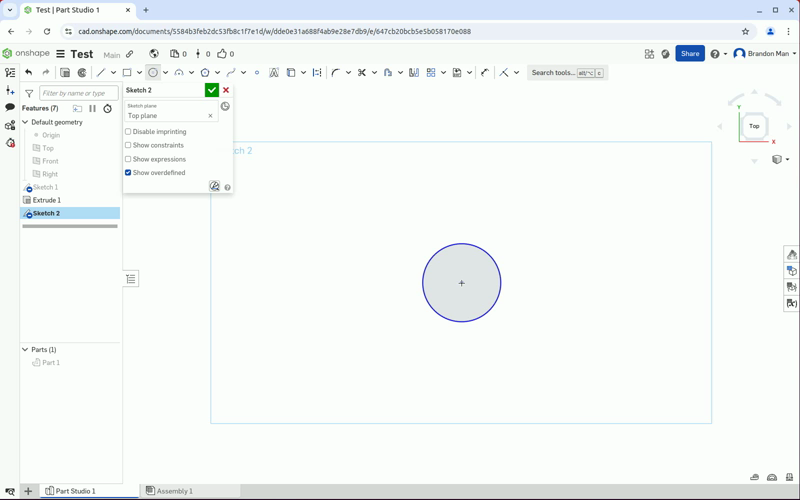
key_up(shift)
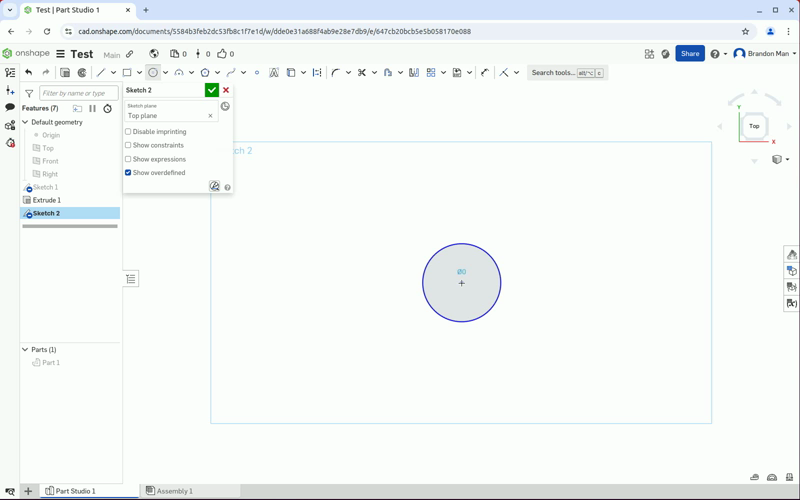
mouse_move(497, 282)
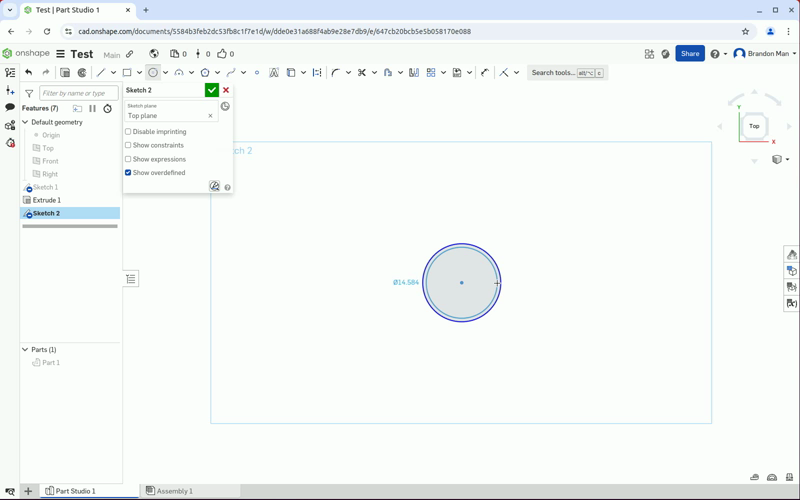
scroll(6)
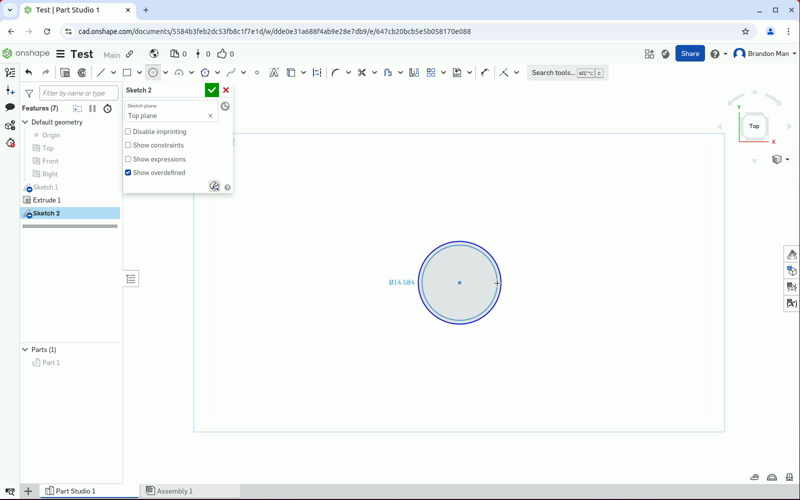
scroll(6)
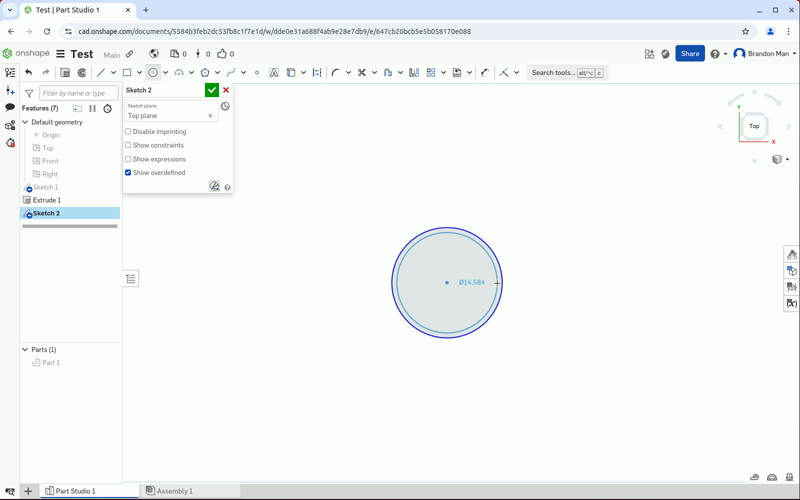
scroll(6)
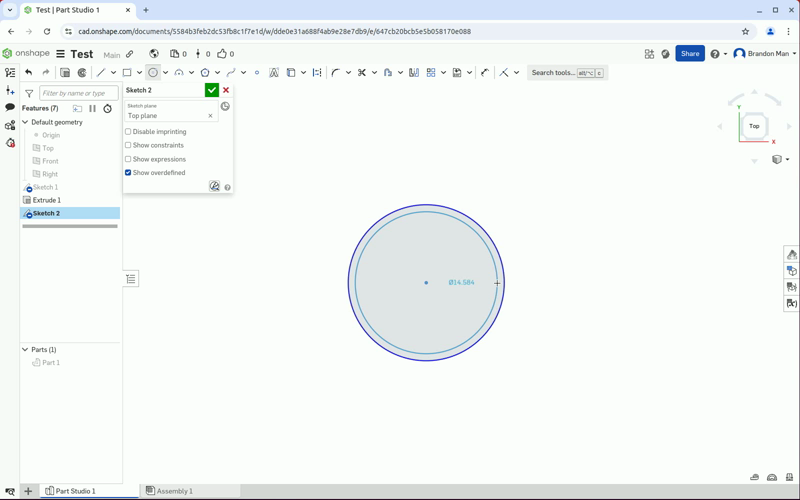
scroll(6)
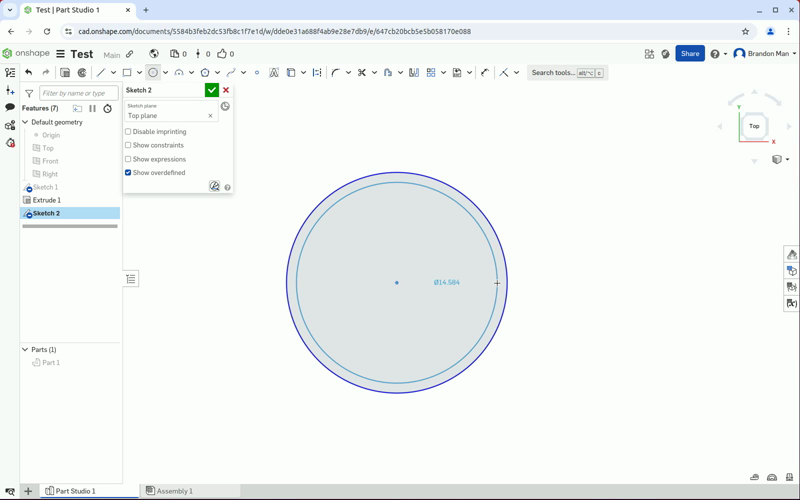
scroll(6)
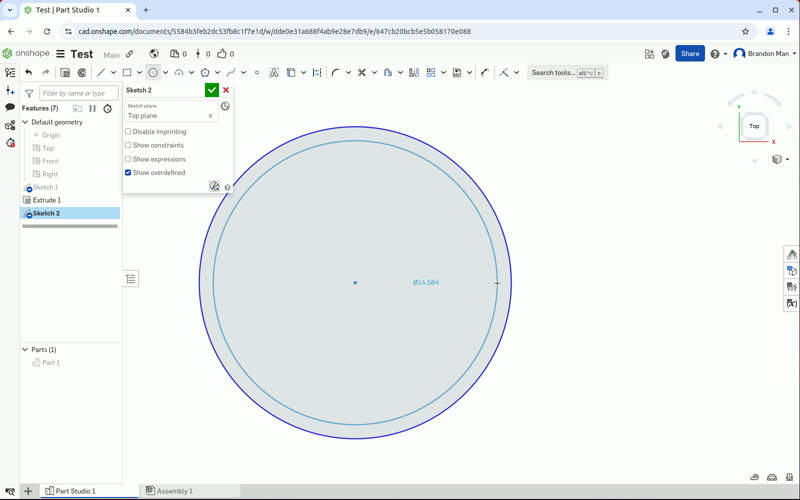
scroll(6)
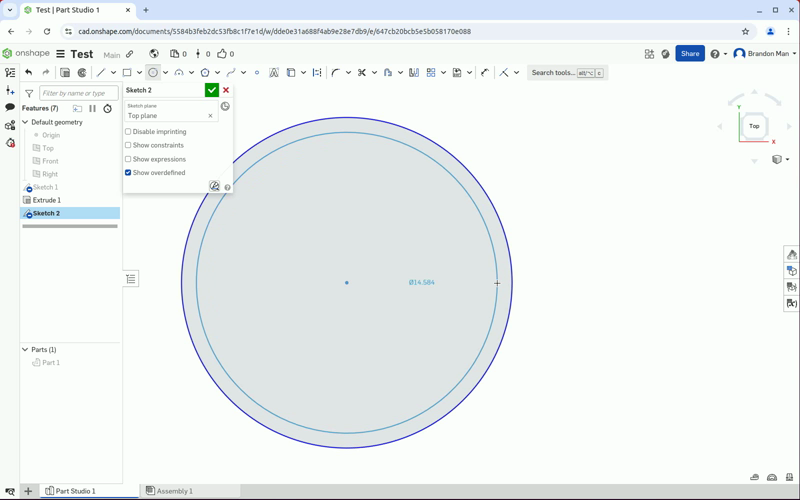
scroll(6)
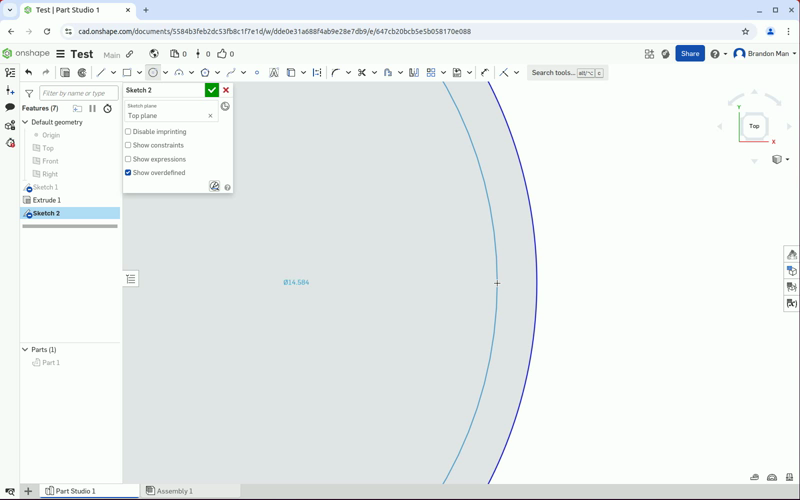
click(497, 282)
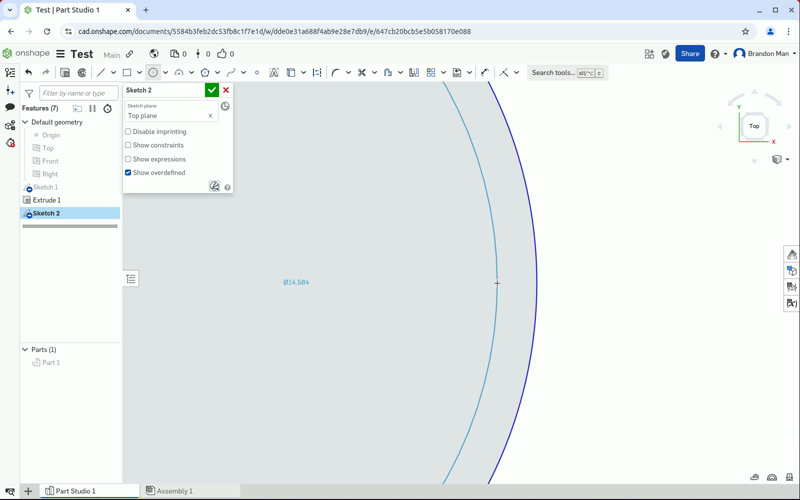
scroll(-6)
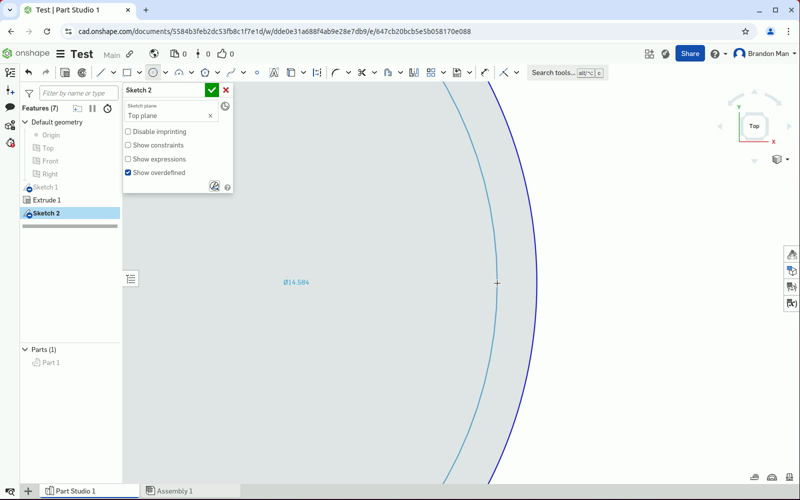
scroll(-6)
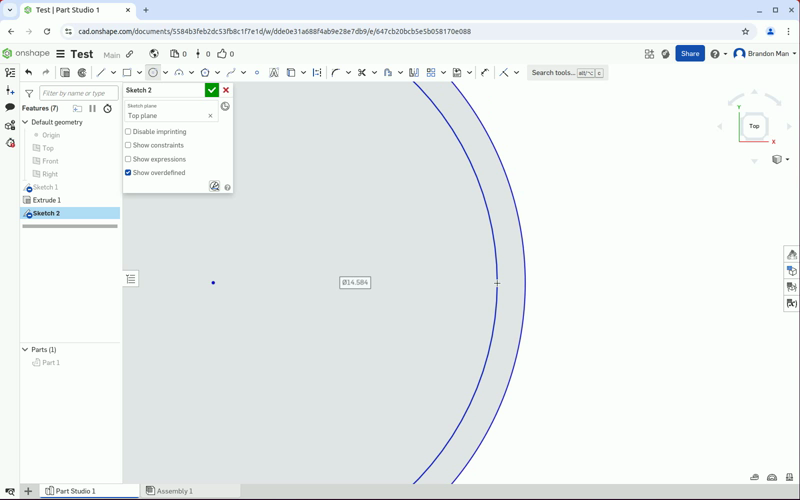
scroll(-6)
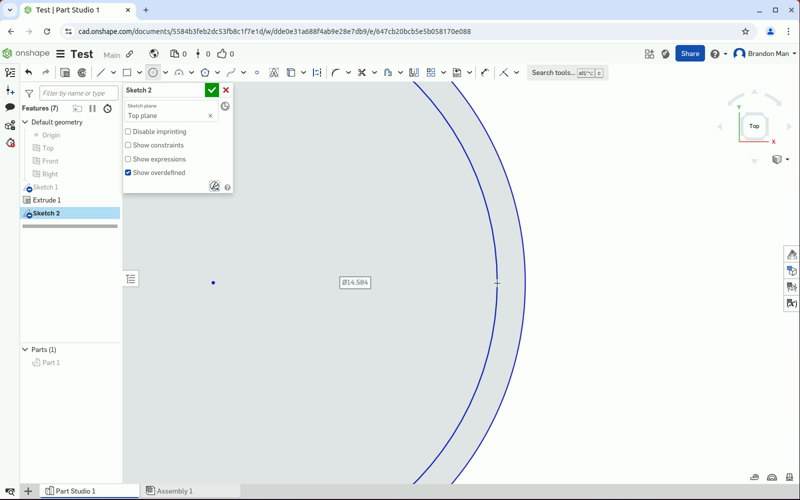
scroll(-6)
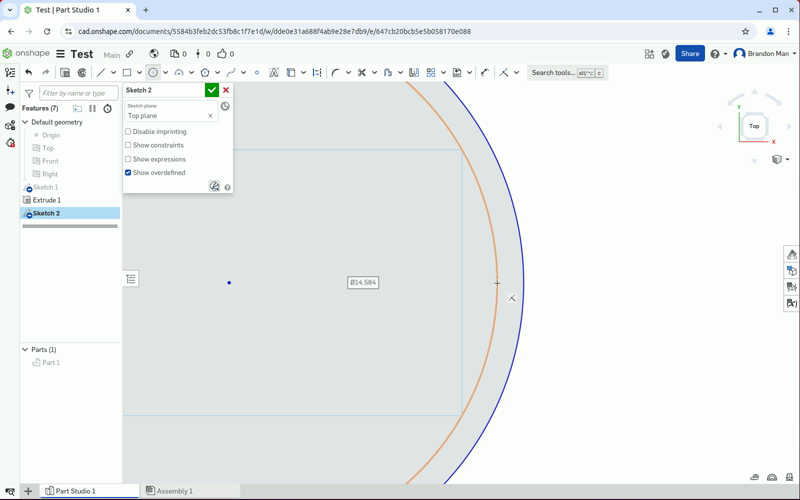
scroll(-6)
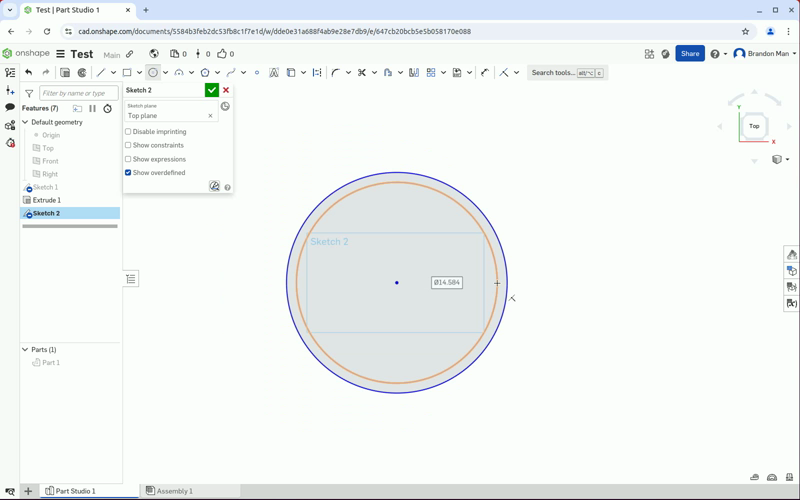
scroll(-6)
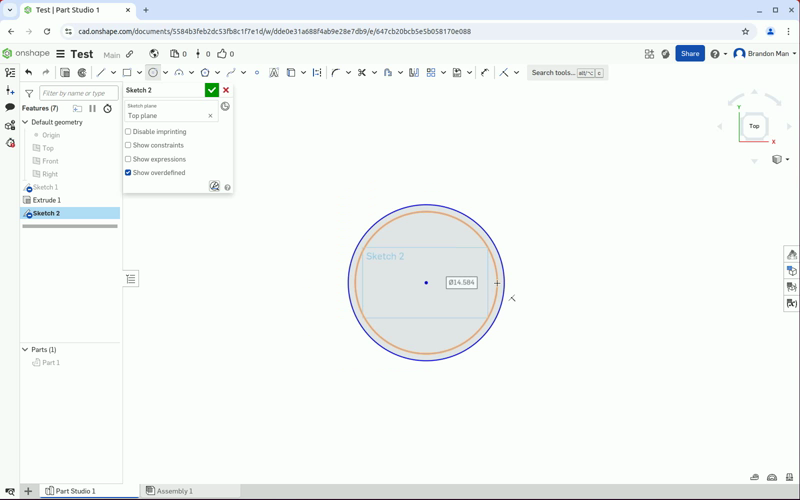
scroll(-6)
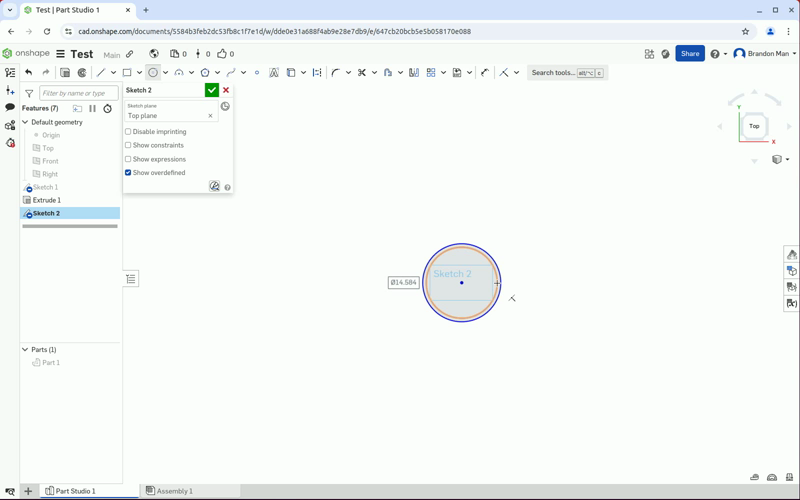
key(esc)
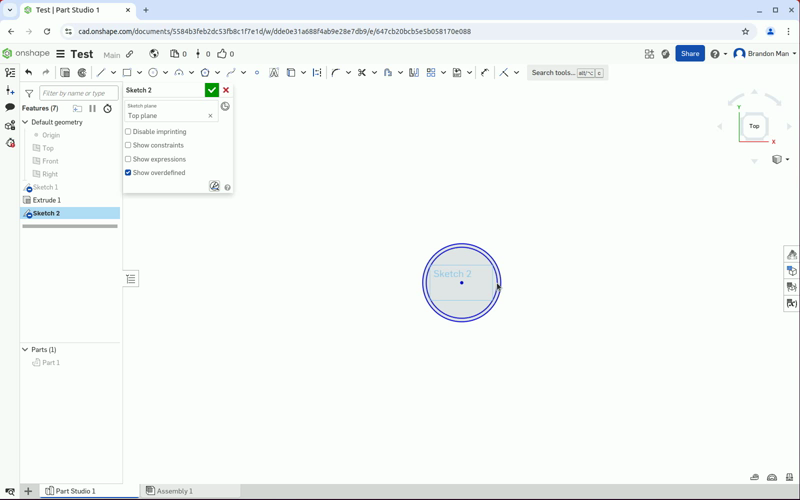
mouse_move(473, 317)
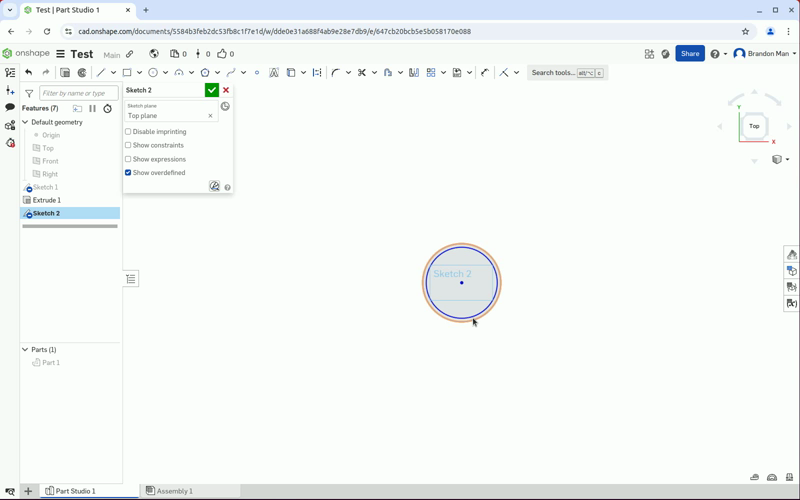
scroll(6)
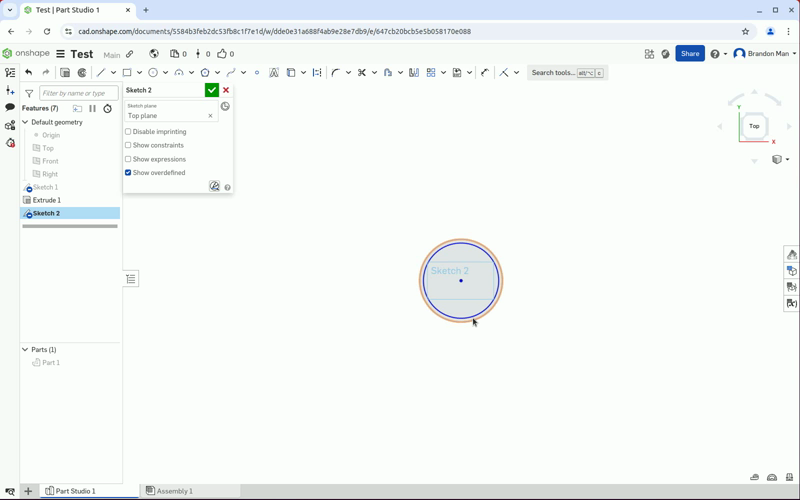
scroll(6)
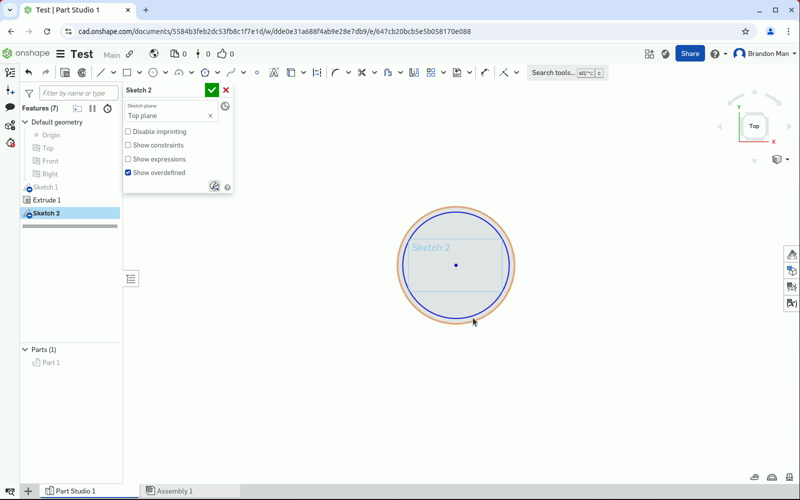
scroll(6)
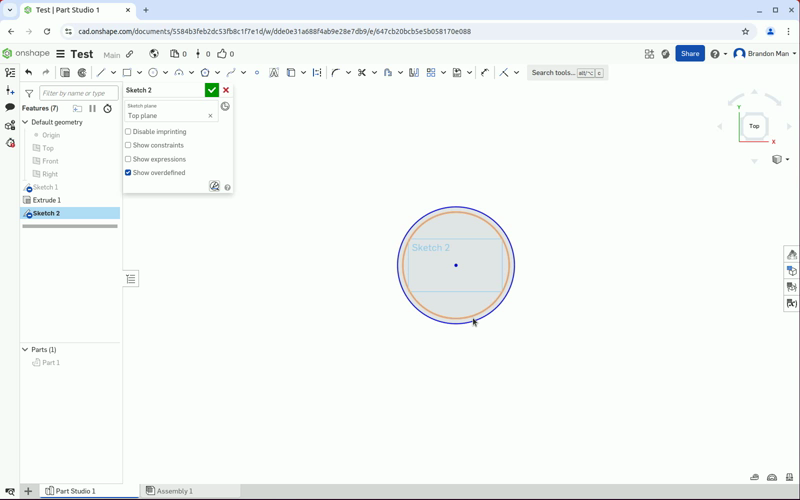
scroll(6)
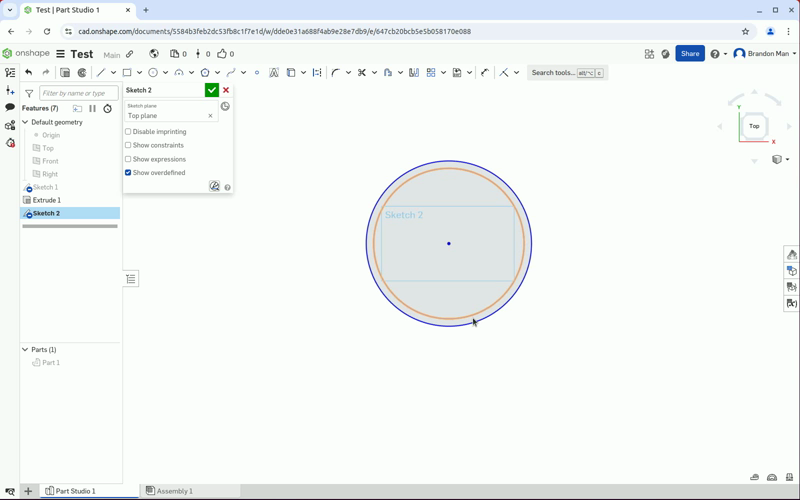
scroll(6)
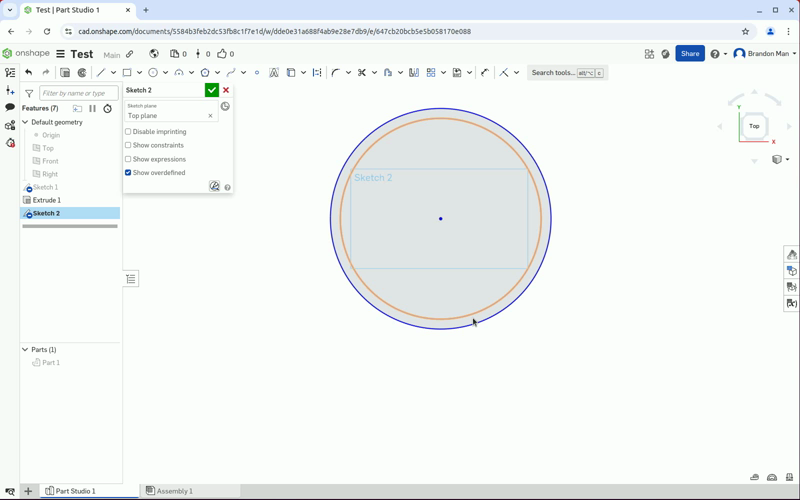
scroll(6)
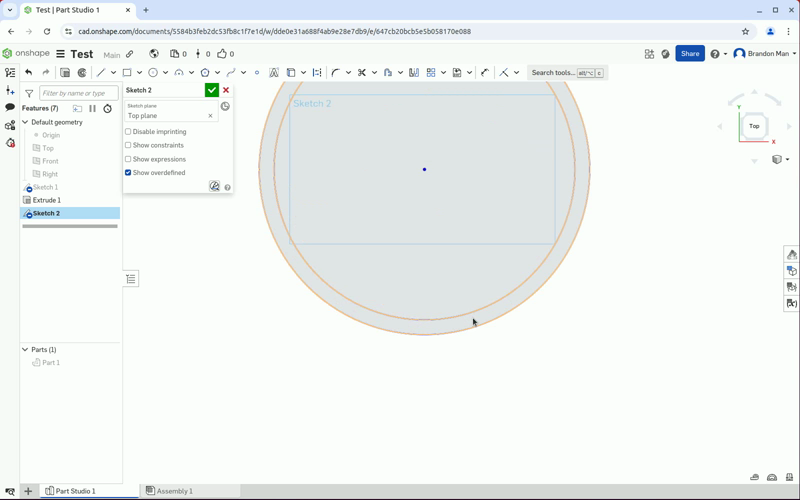
scroll(6)
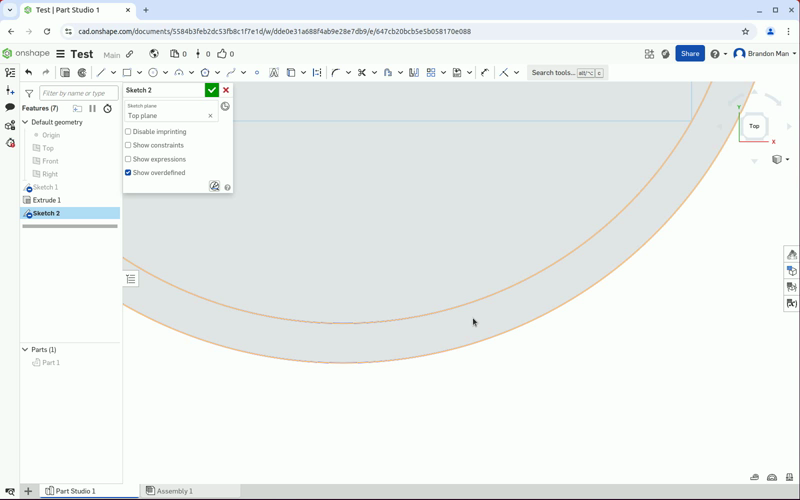
click(473, 317)
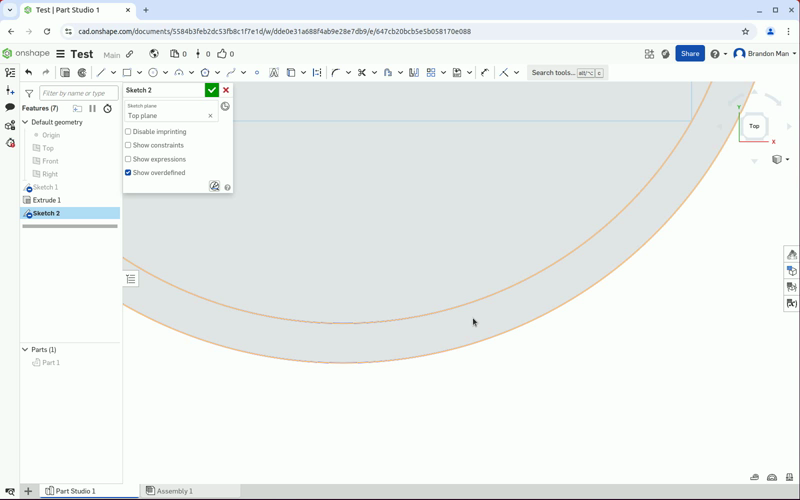
scroll(-6)
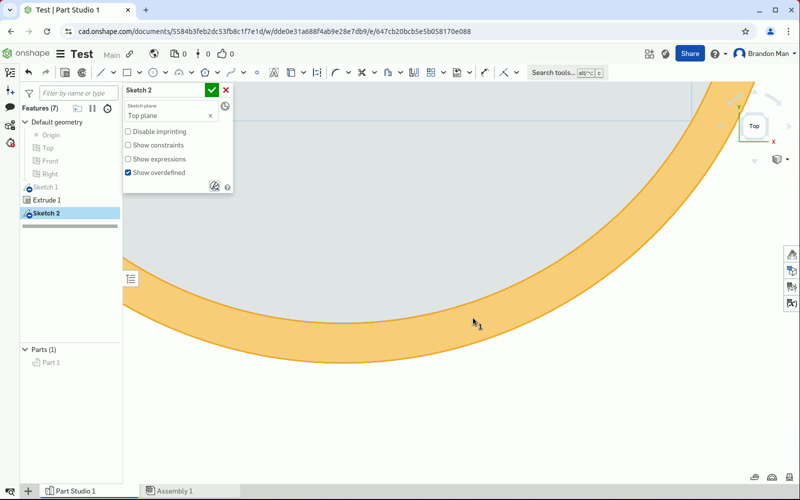
scroll(-6)
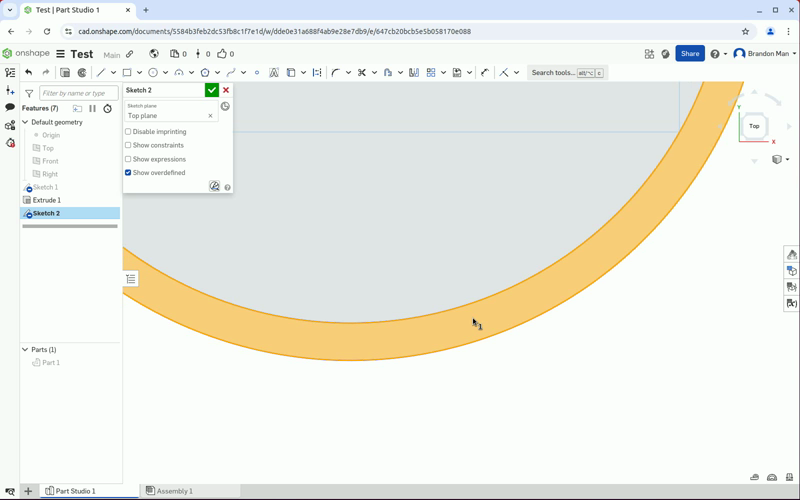
scroll(-6)
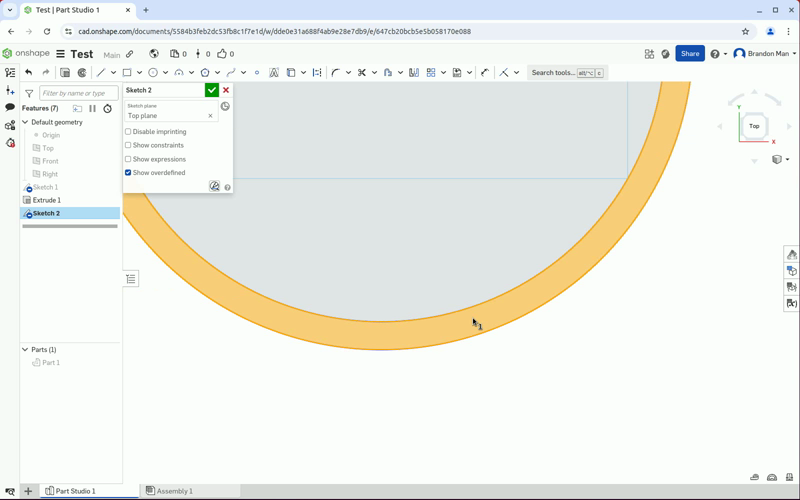
scroll(-6)
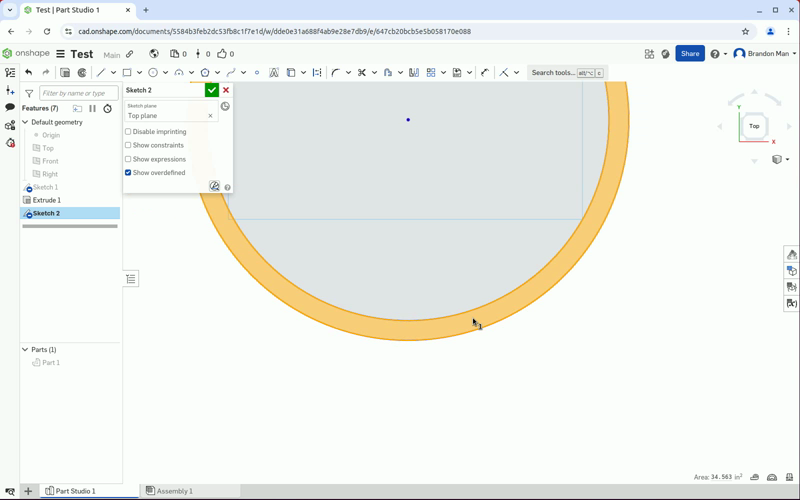
scroll(-6)
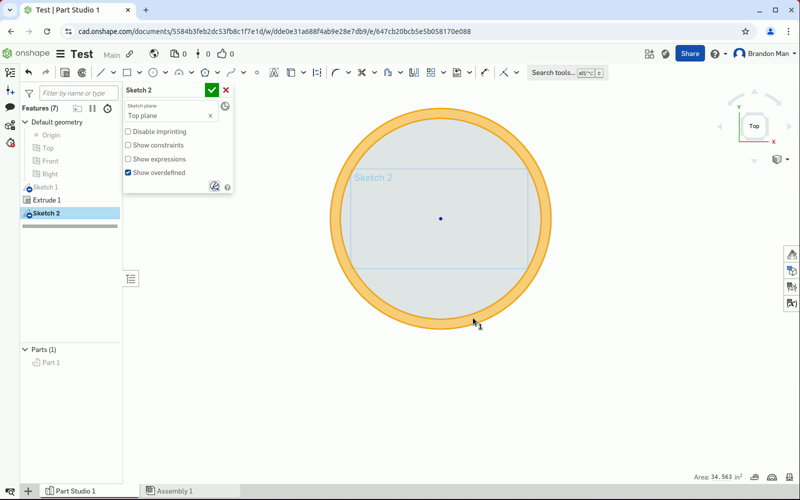
scroll(-6)
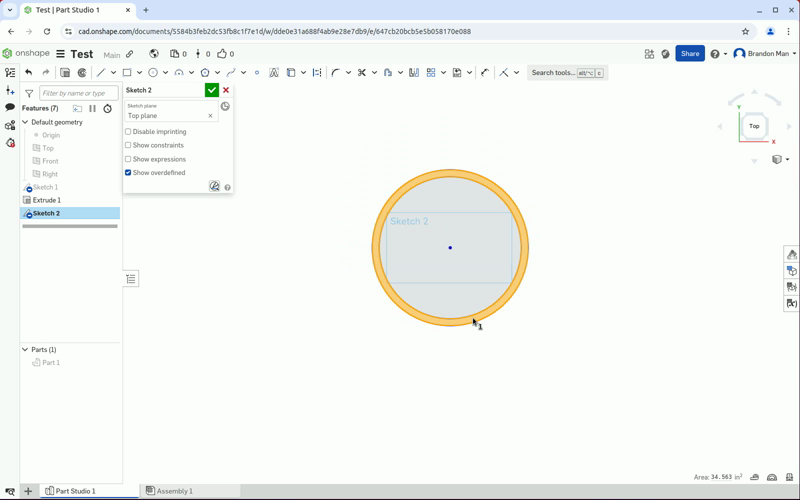
scroll(-6)
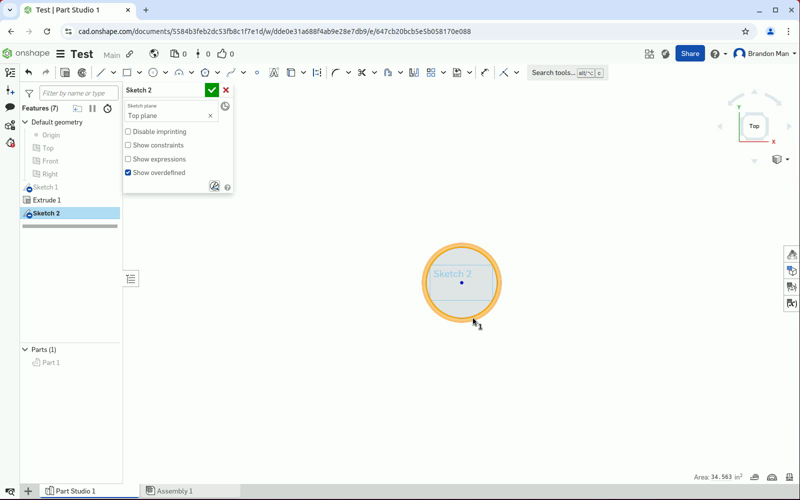
mouse_move(73, 352)
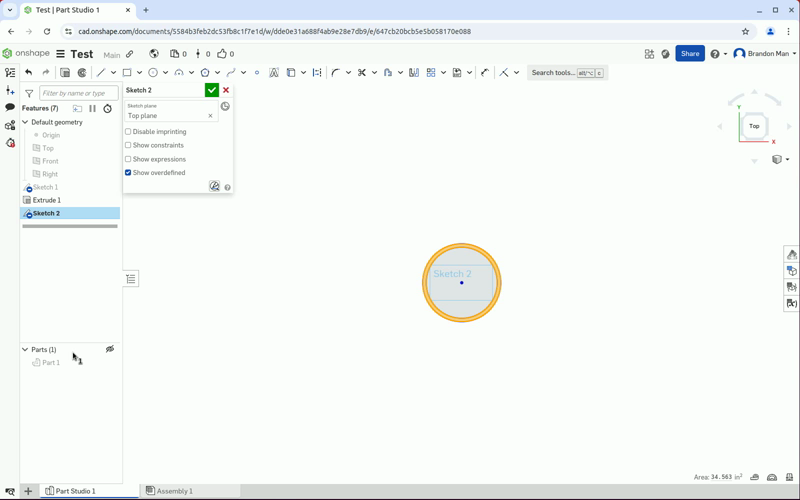
key(shift+y)
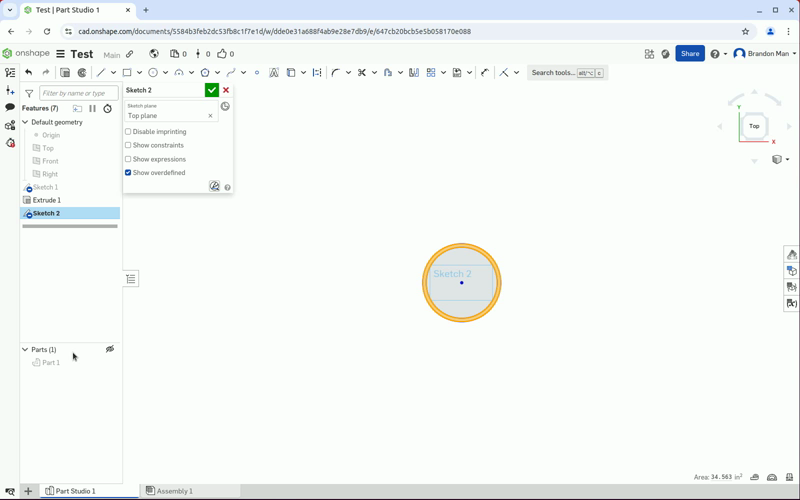
key(shift+e)
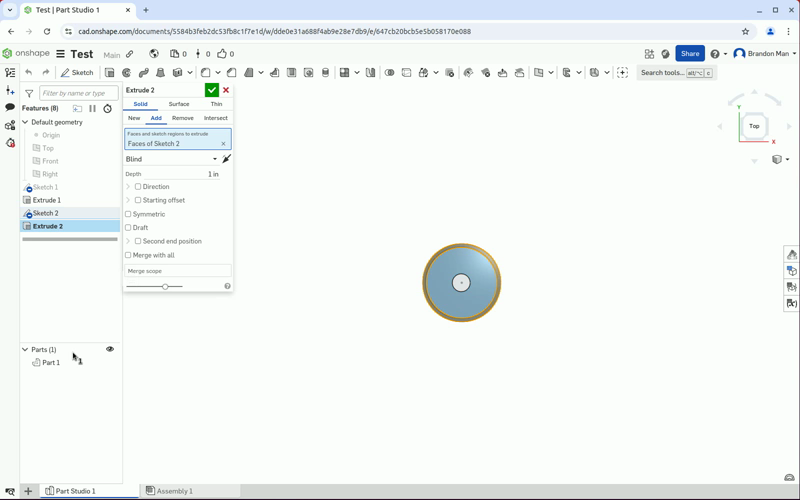
mouse_move(143, 106)
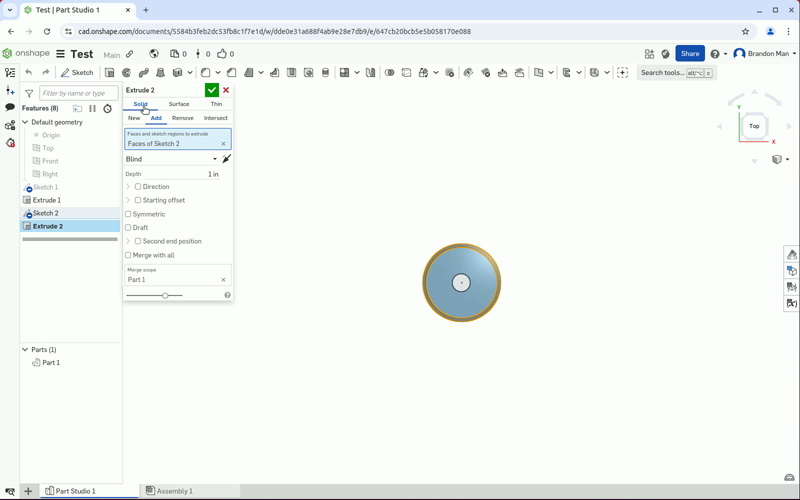
click(143, 106)
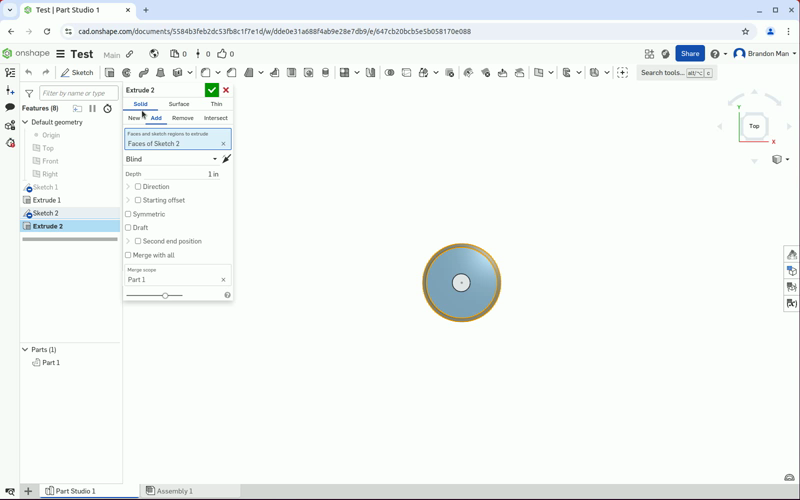
mouse_move(137, 120)
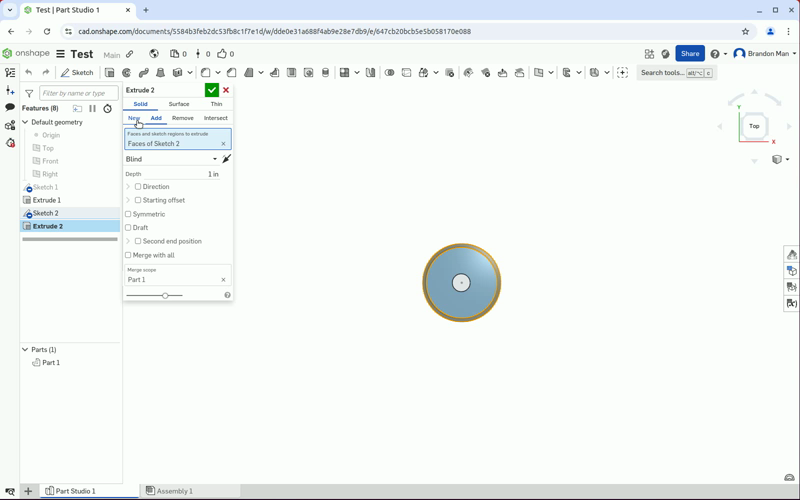
click(137, 120)
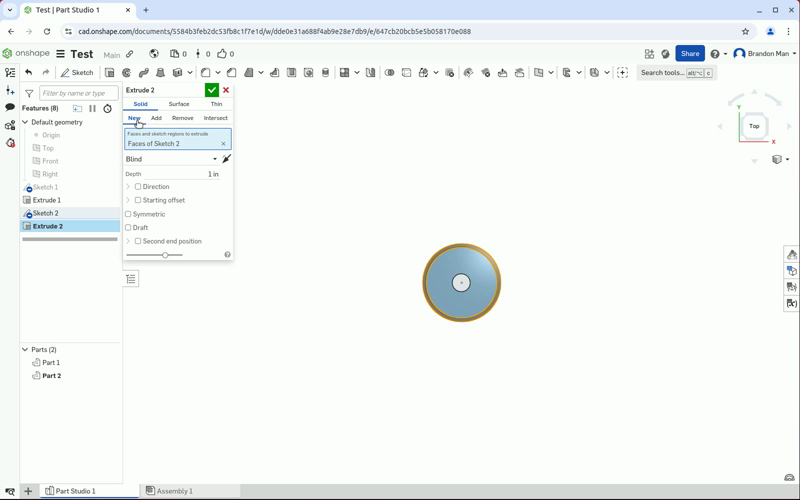
key(tab, 4)
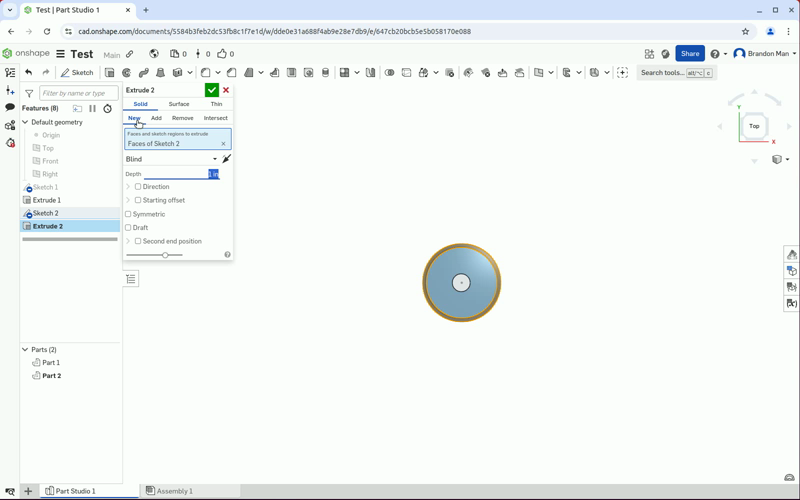
text(23.108)
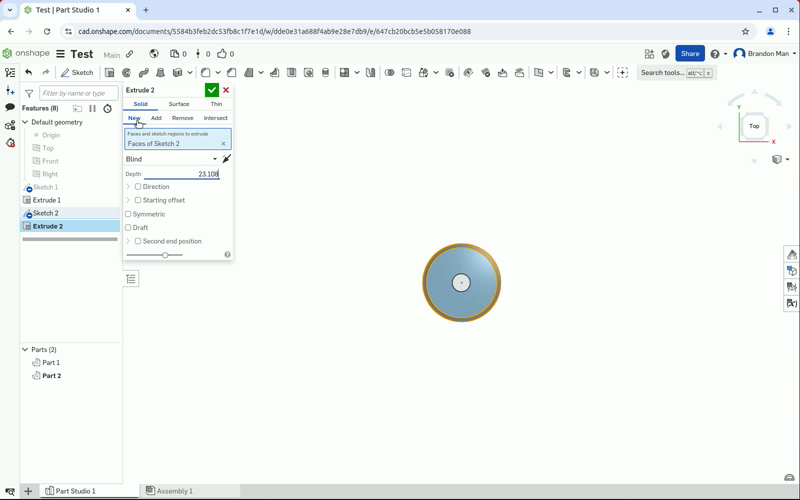
key(enter)
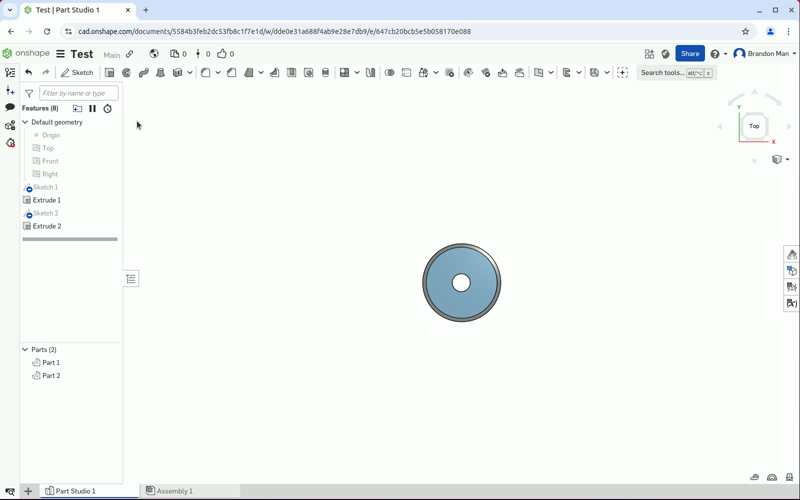
key(shift+h)
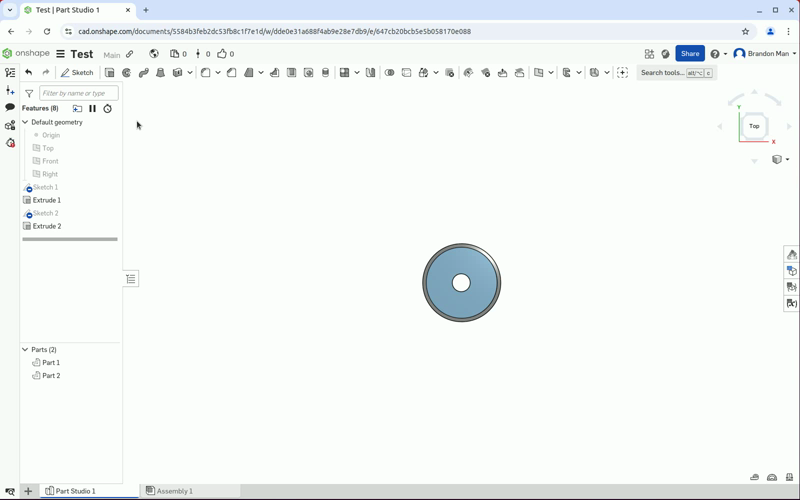
key(shift+h)
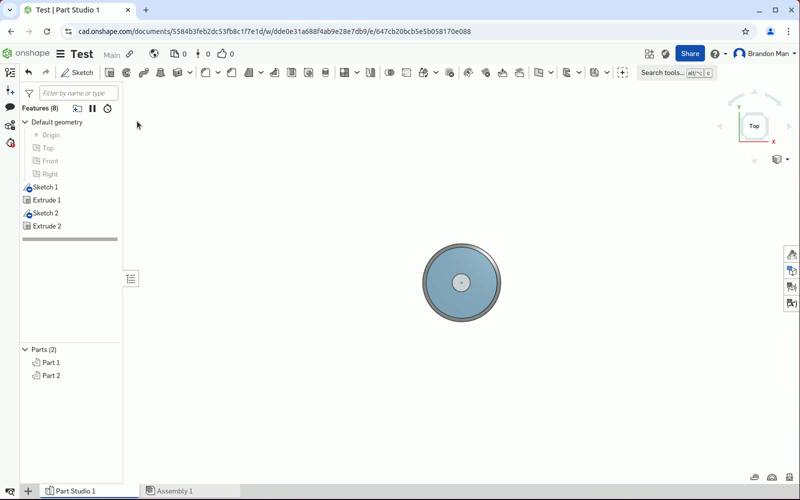
key(shift+7)
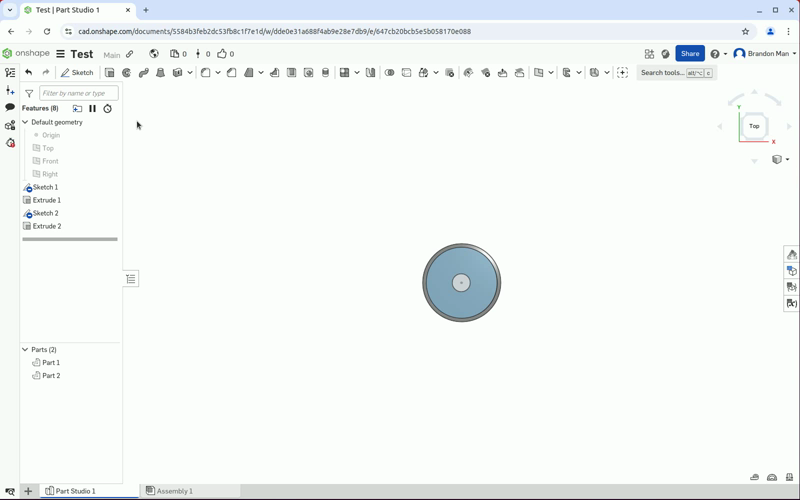
key(up, 3)
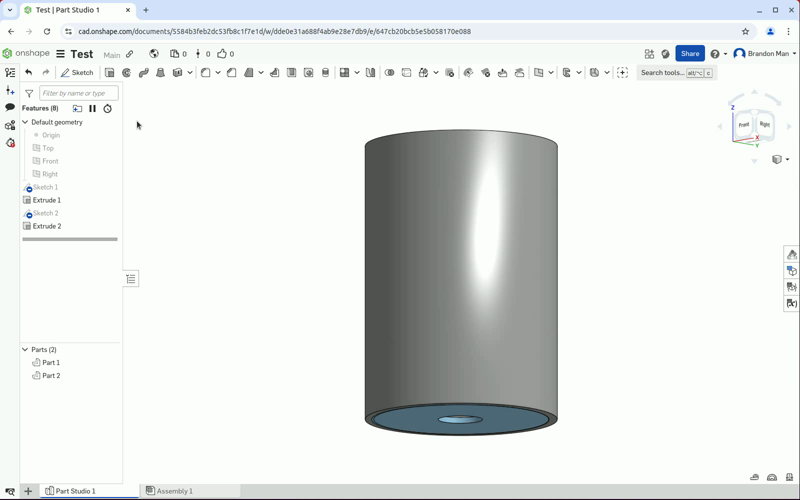
key(left, 3)
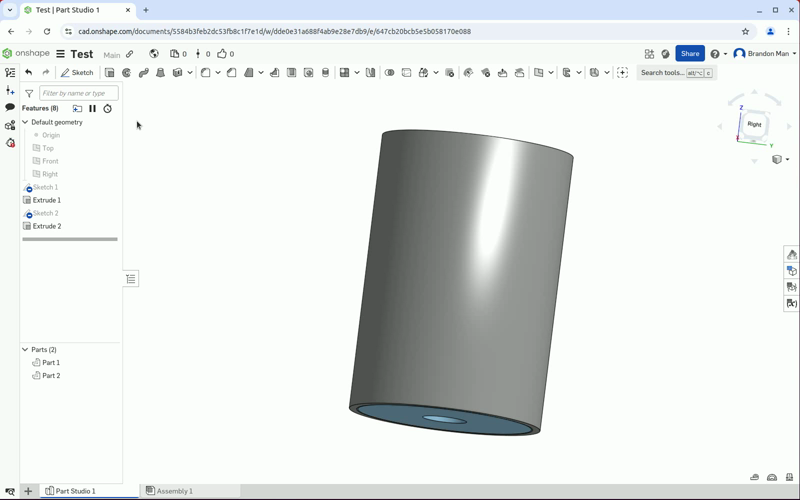
key(right, 3)
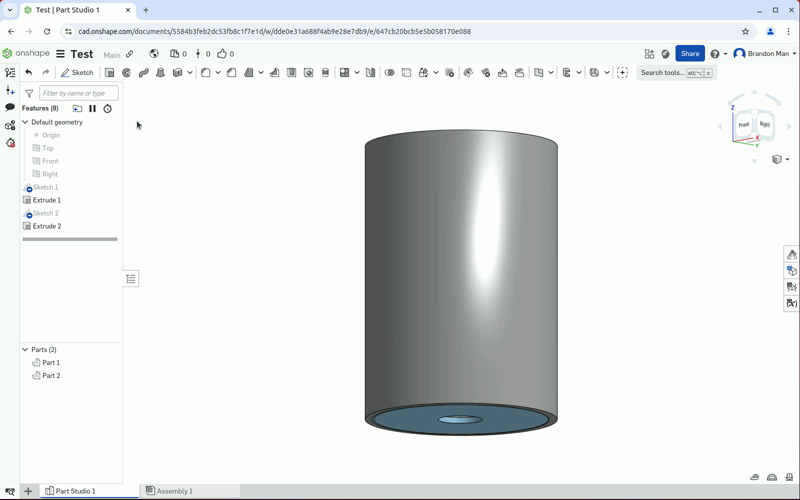
key(down, 3)
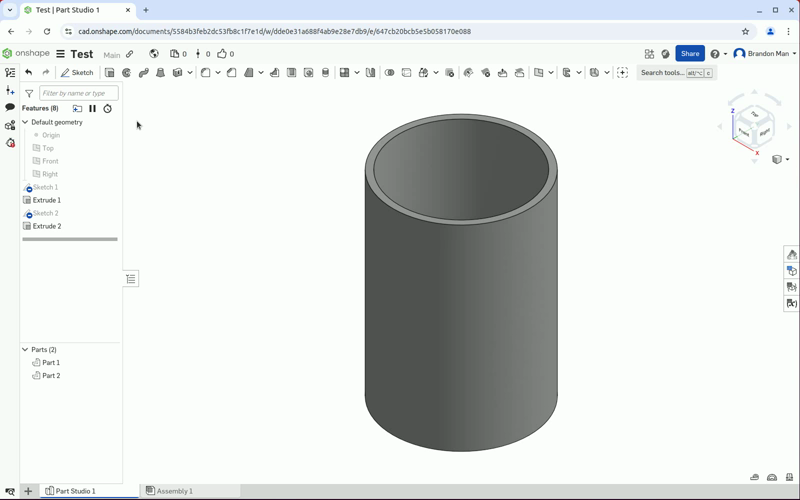
mouse_move(73, 189)
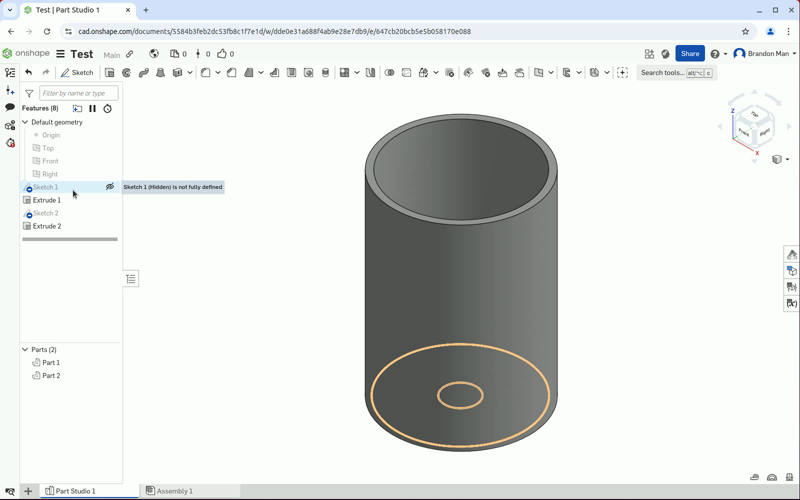
click(73, 189)